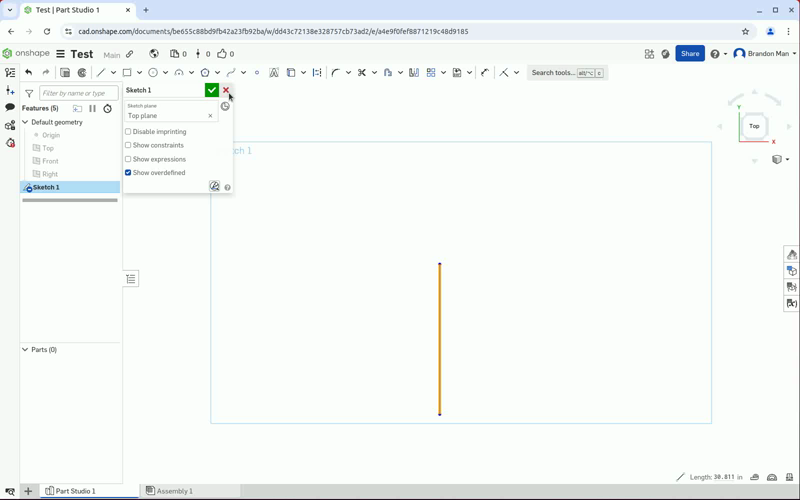
key(shift+h)
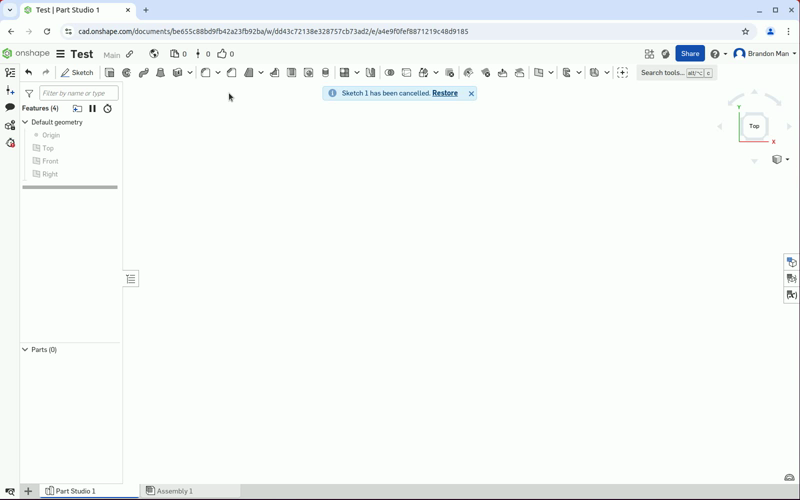
mouse_move(73, 352)
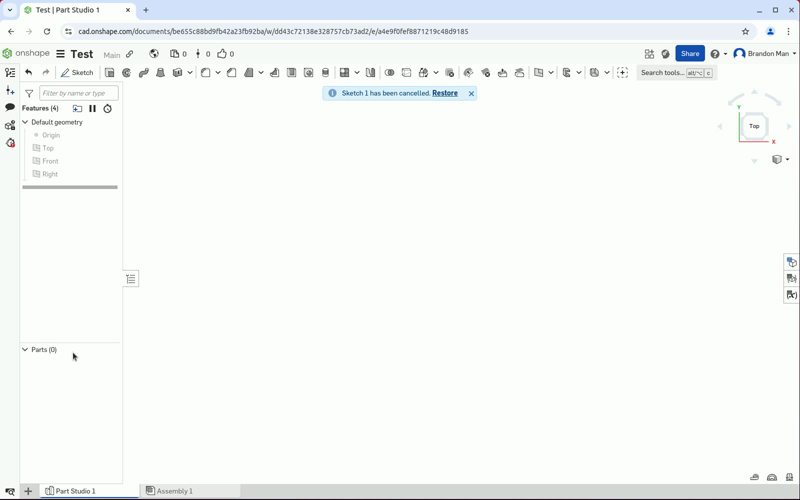
key(y)
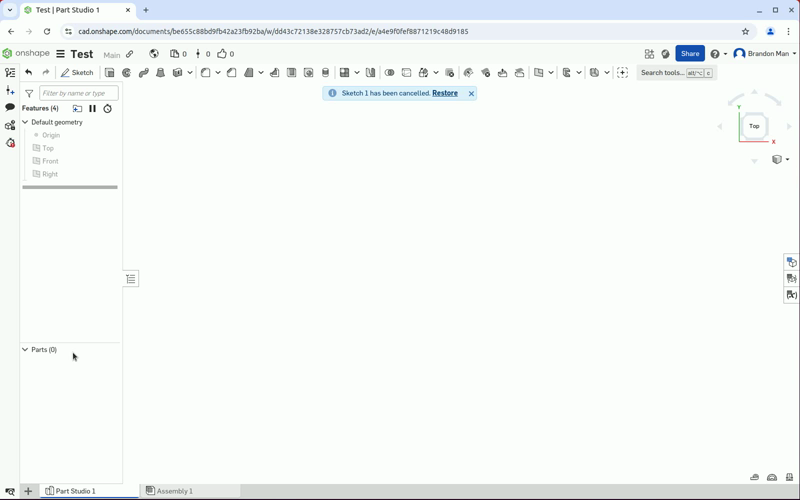
key(shift+p)
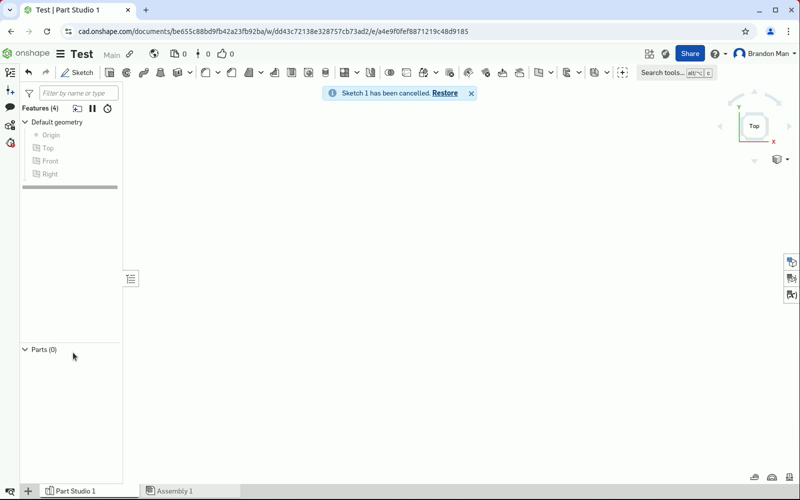
key(space)
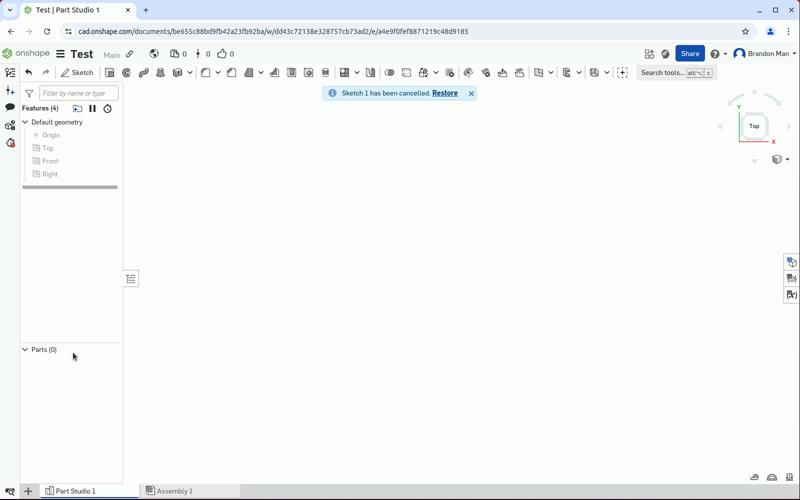
key_down(shift)
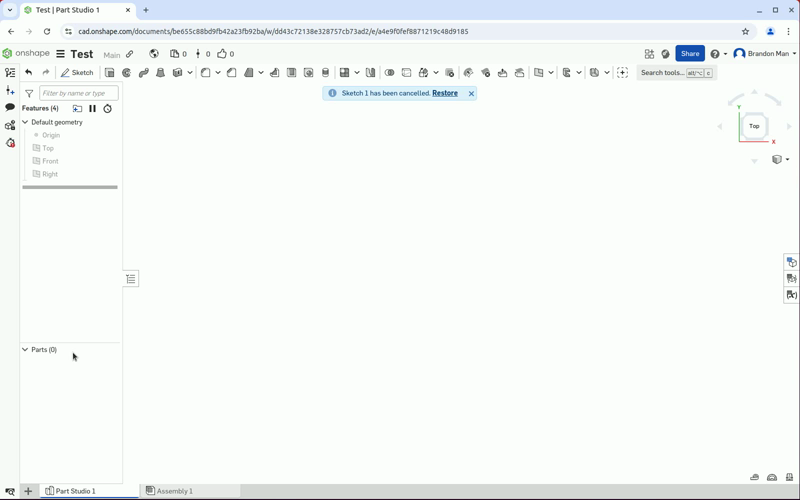
key(up)
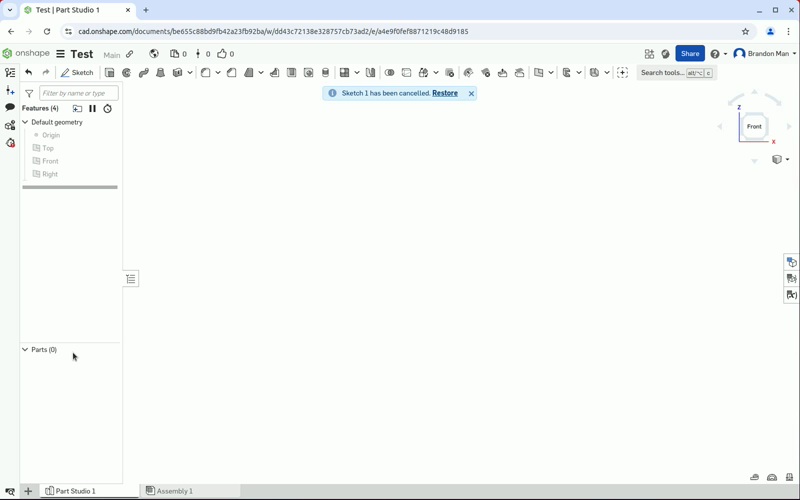
key_up(shift)
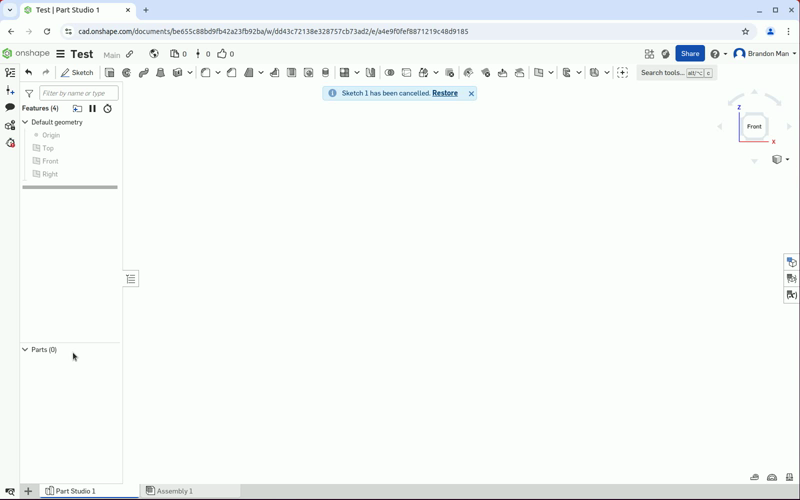
mouse_move(73, 352)
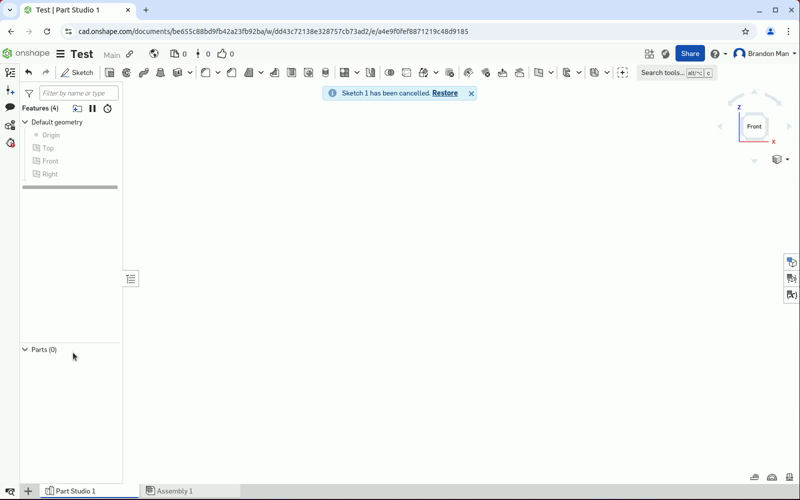
key(shift+y)
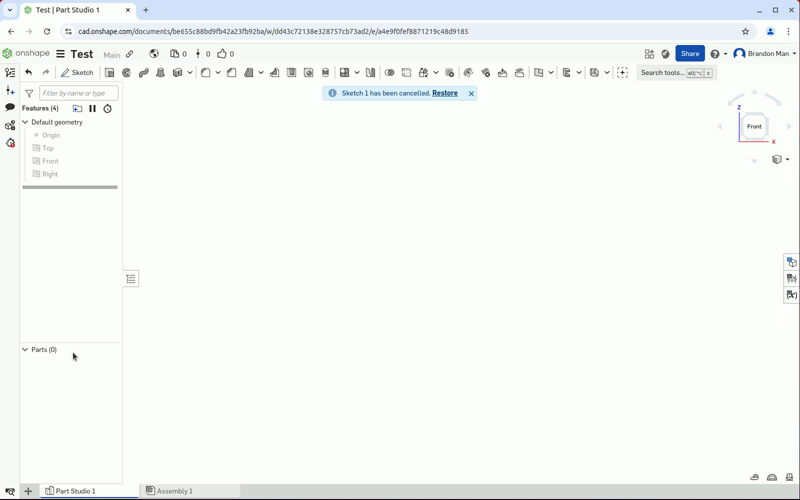
key(shift+s)
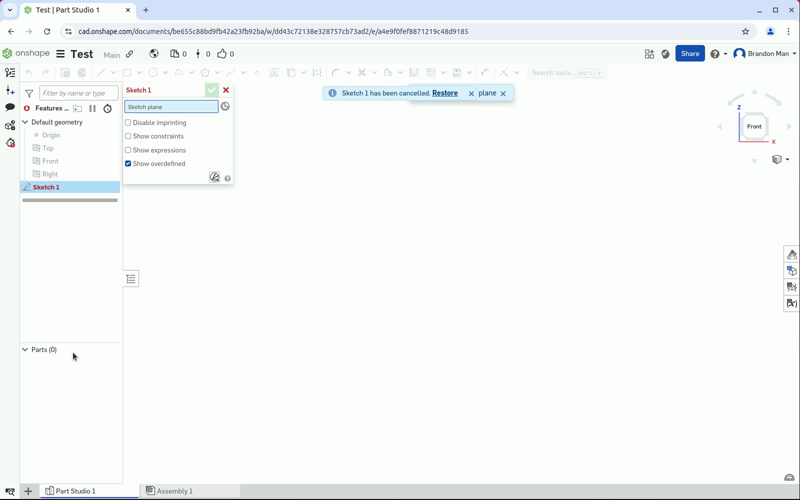
mouse_move(73, 163)
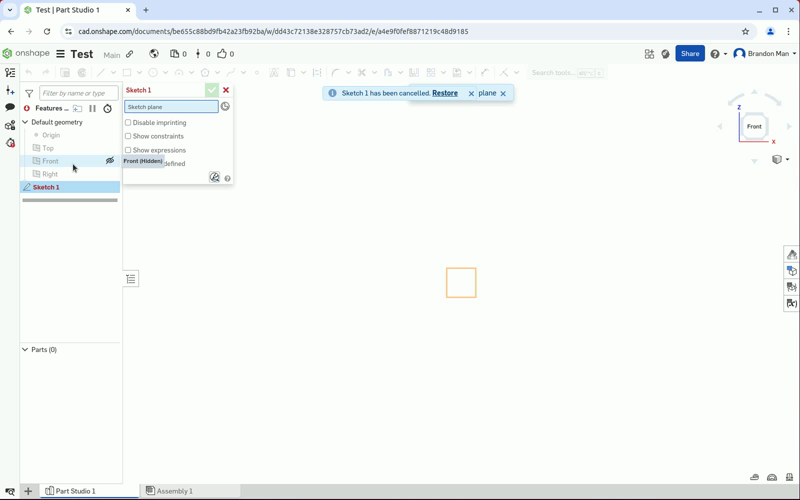
click(73, 163)
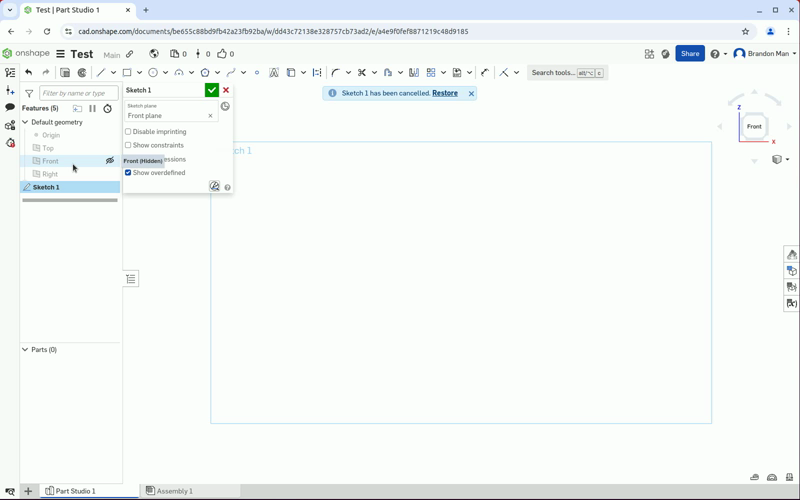
mouse_move(73, 352)
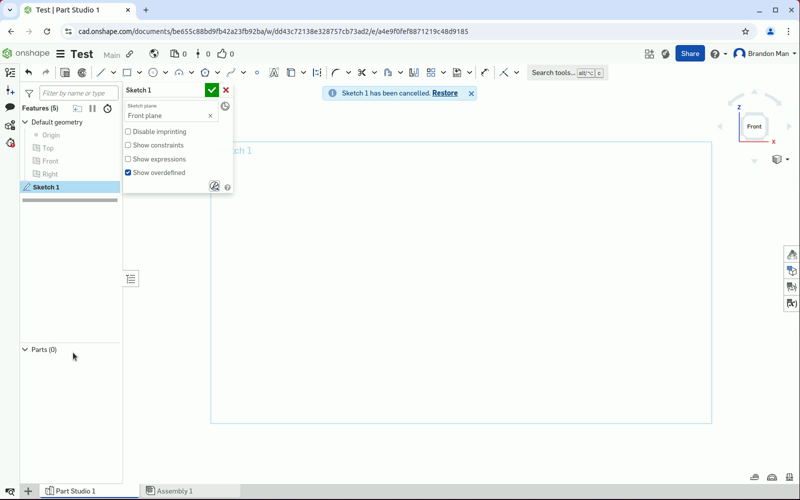
key(y)
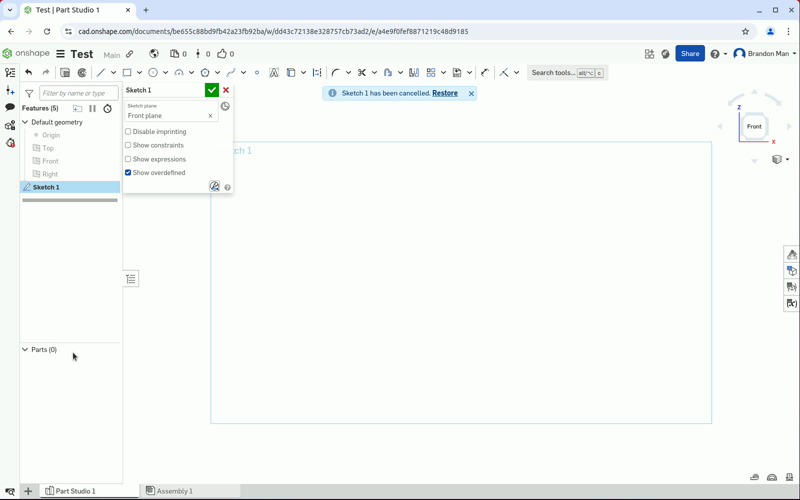
key(l)
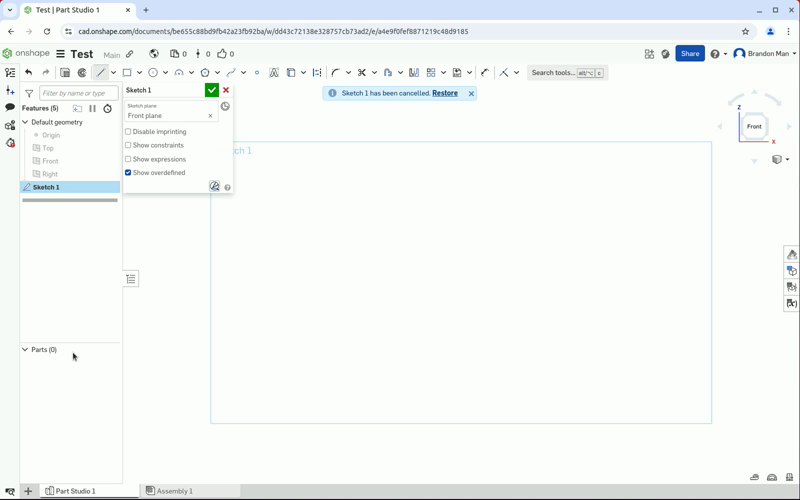
key_down(shift)
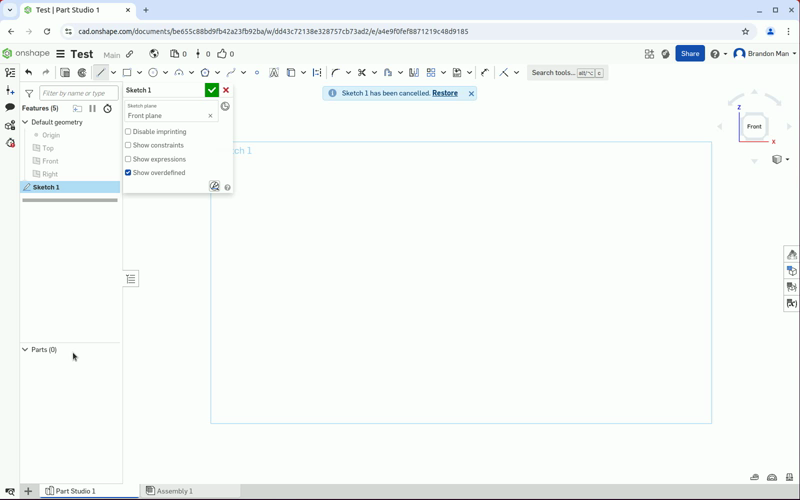
mouse_move(376, 395)
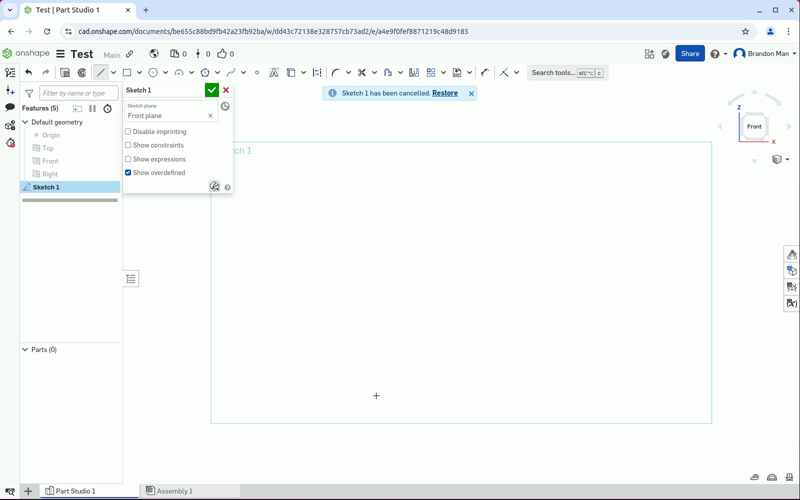
click(376, 395)
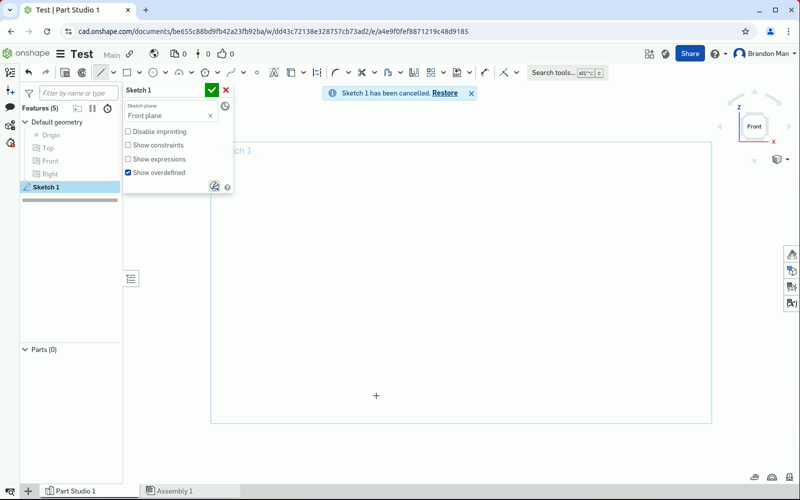
key_up(shift)
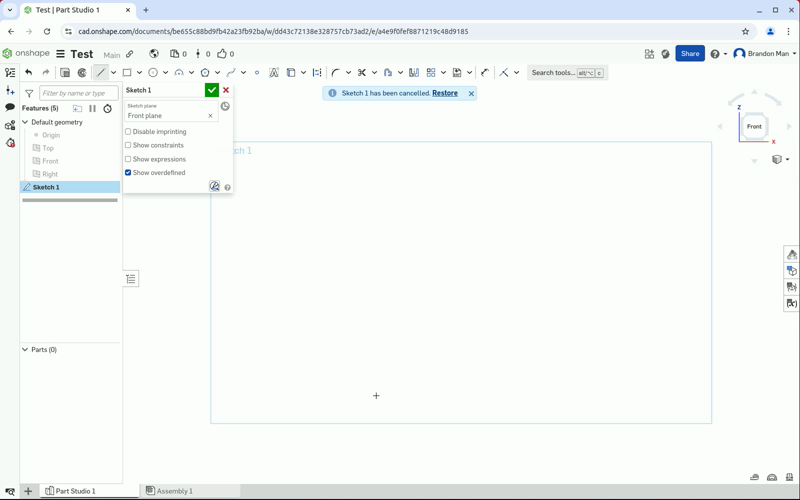
key_down(shift)
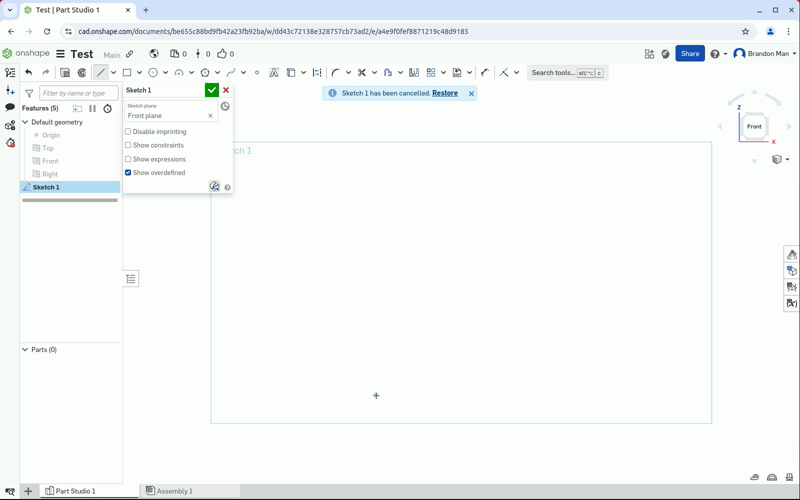
mouse_move(543, 395)
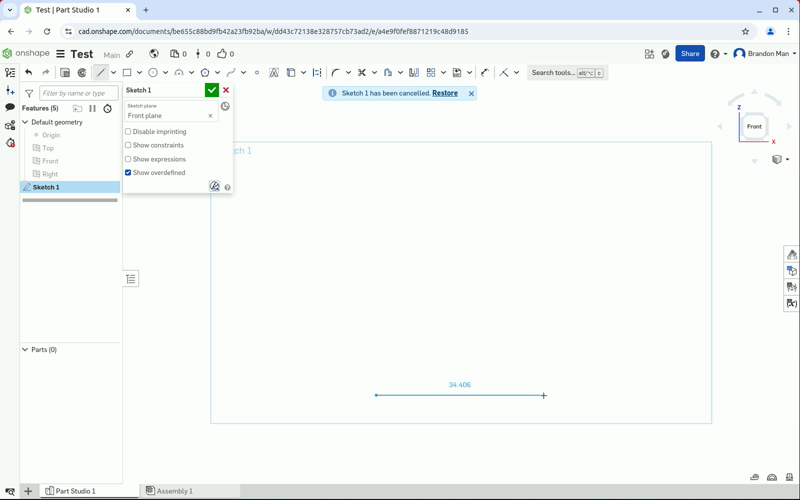
click(543, 395)
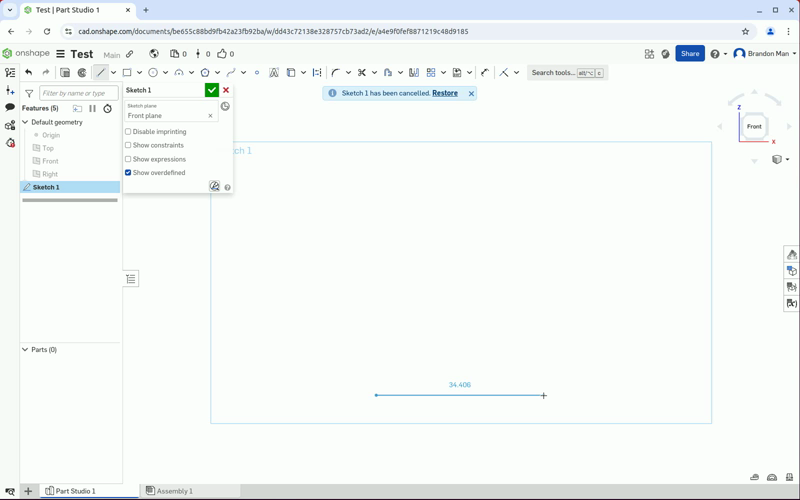
key_up(shift)
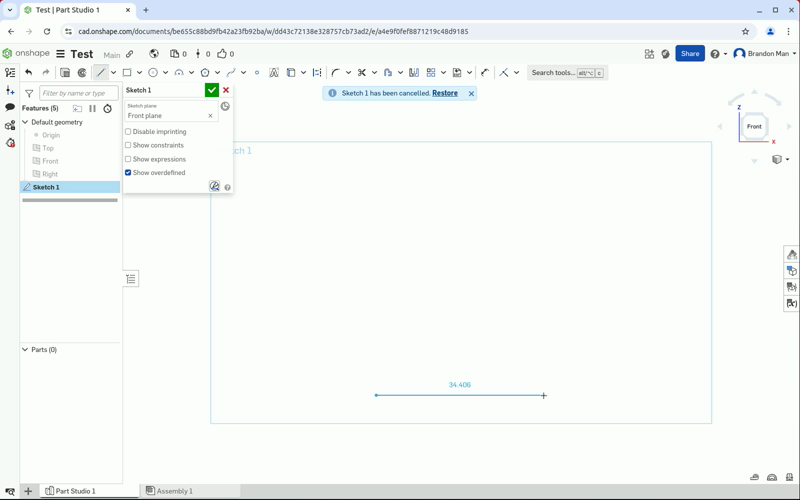
key_down(shift)
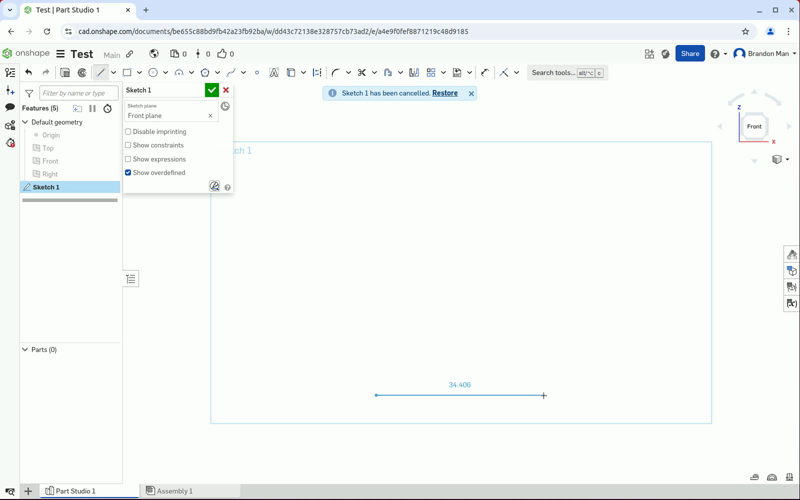
mouse_move(543, 171)
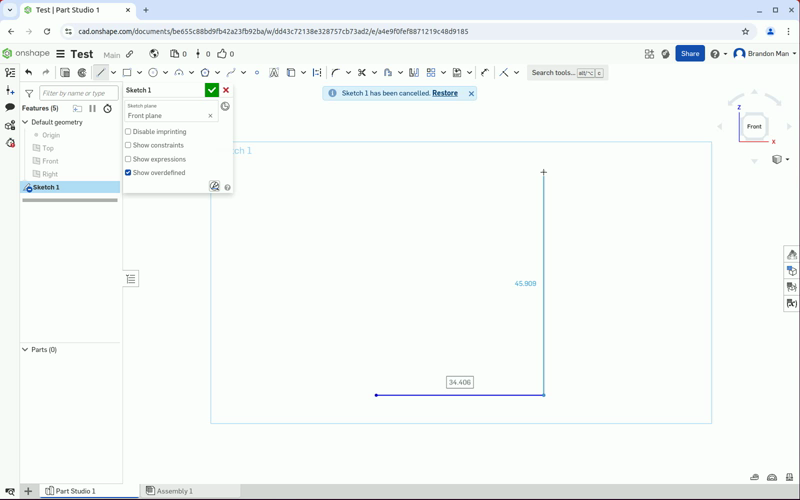
click(543, 171)
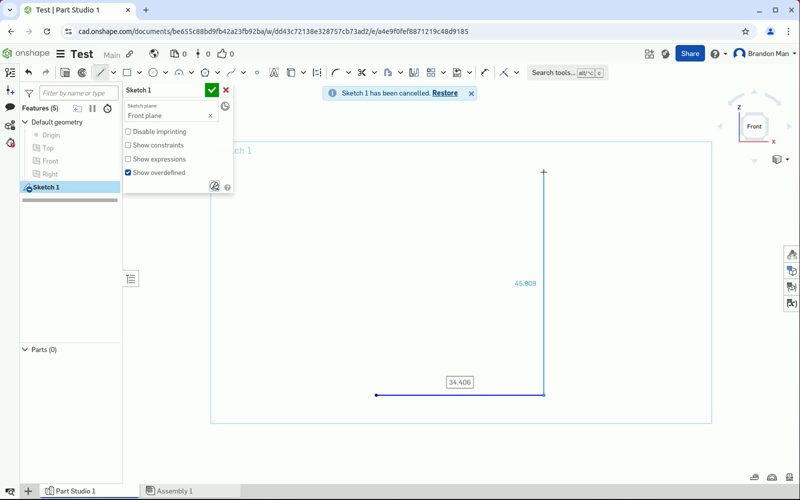
key_up(shift)
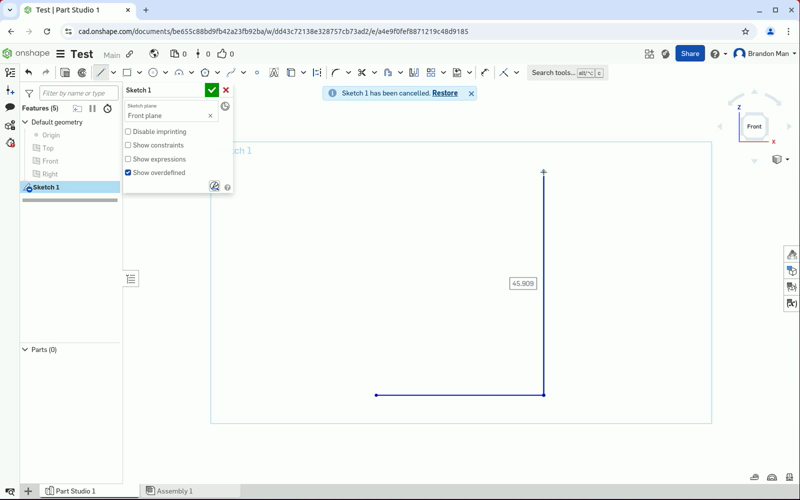
key_down(shift)
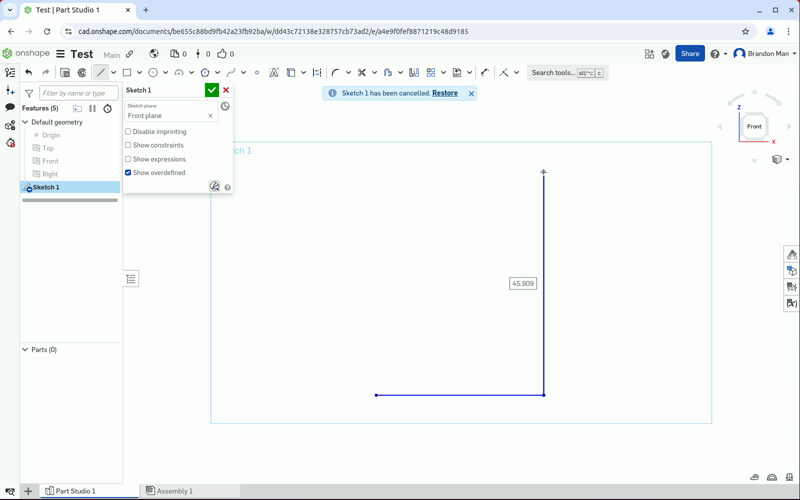
mouse_move(376, 171)
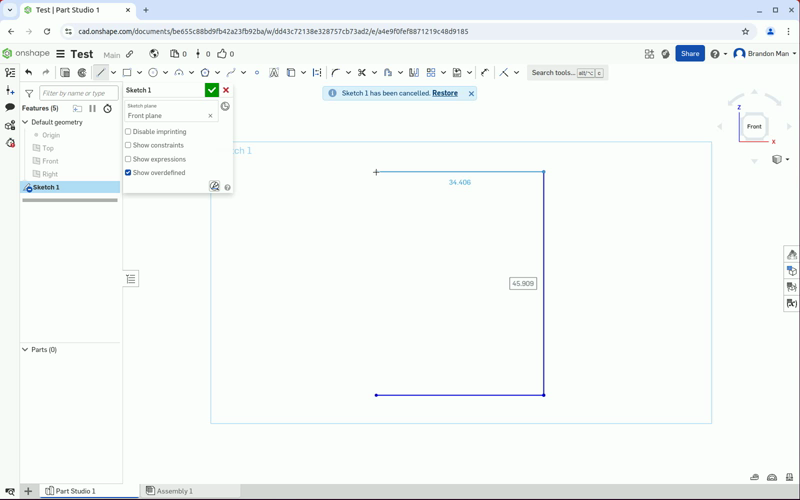
click(376, 171)
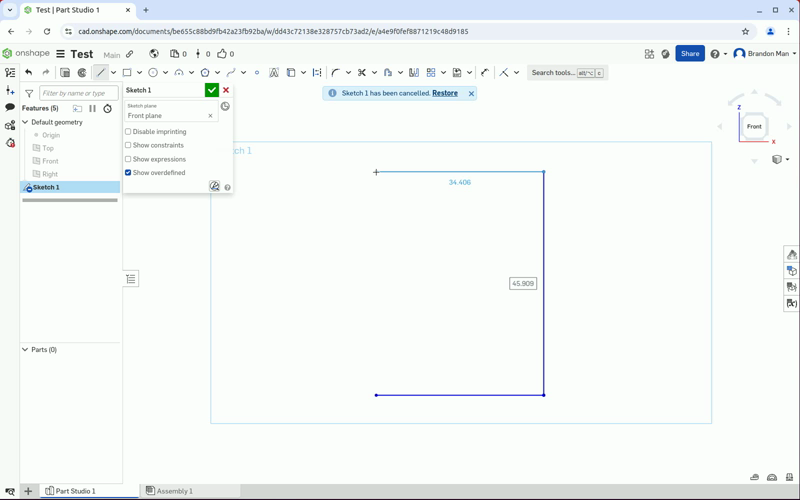
key_up(shift)
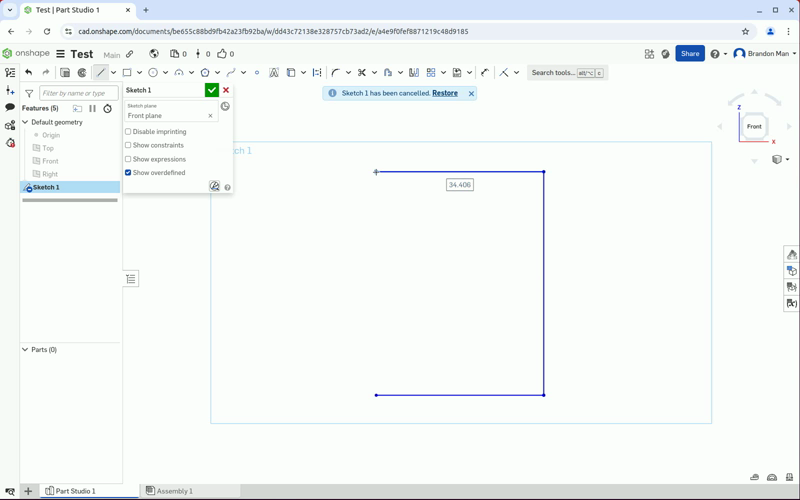
key_down(shift)
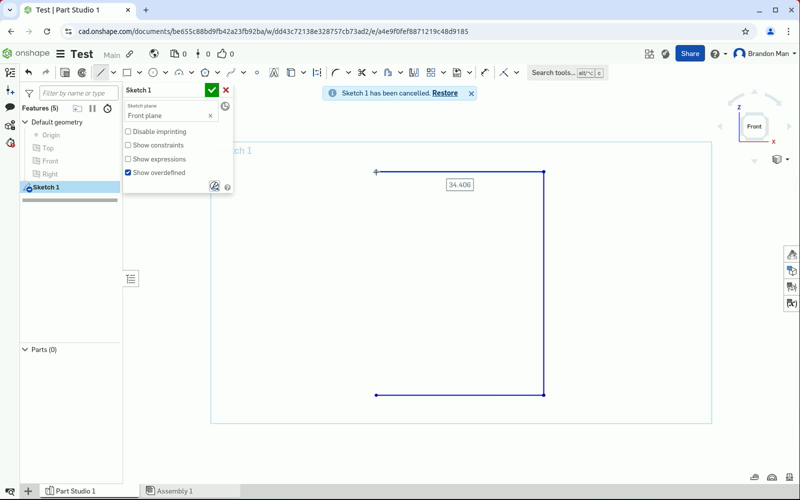
mouse_move(376, 395)
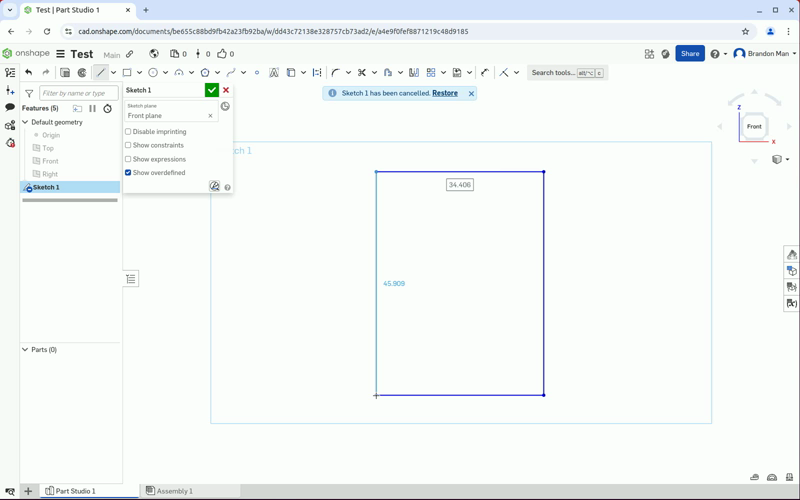
key_up(shift)
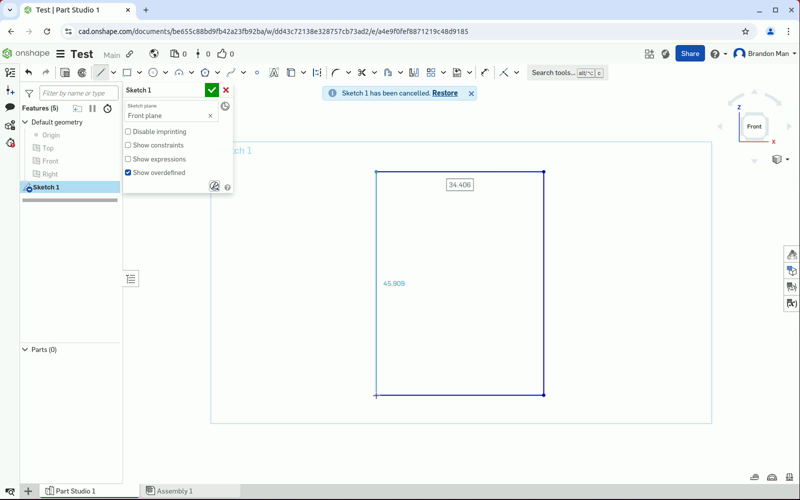
click(376, 395)
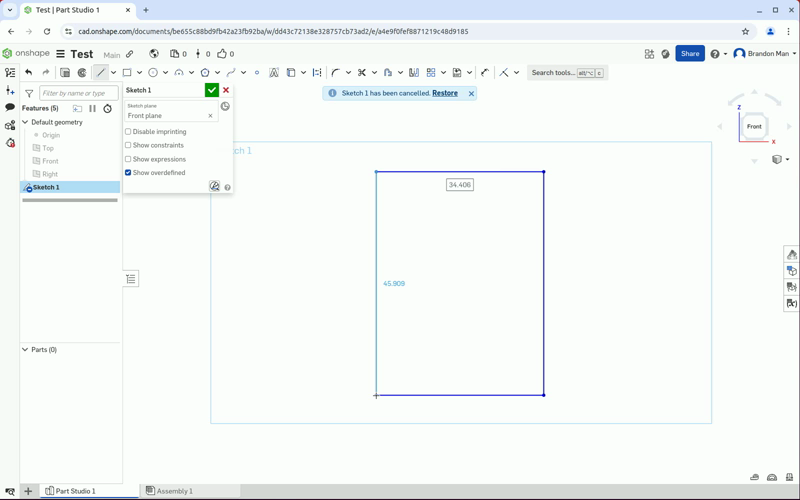
key(esc)
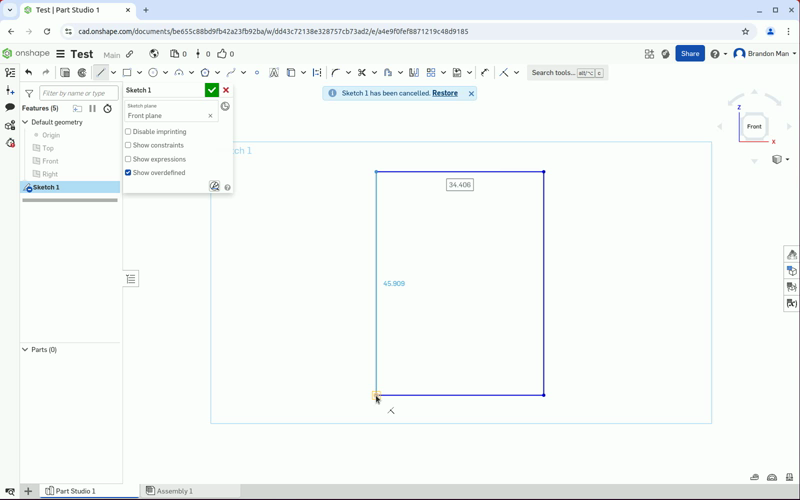
key(c)
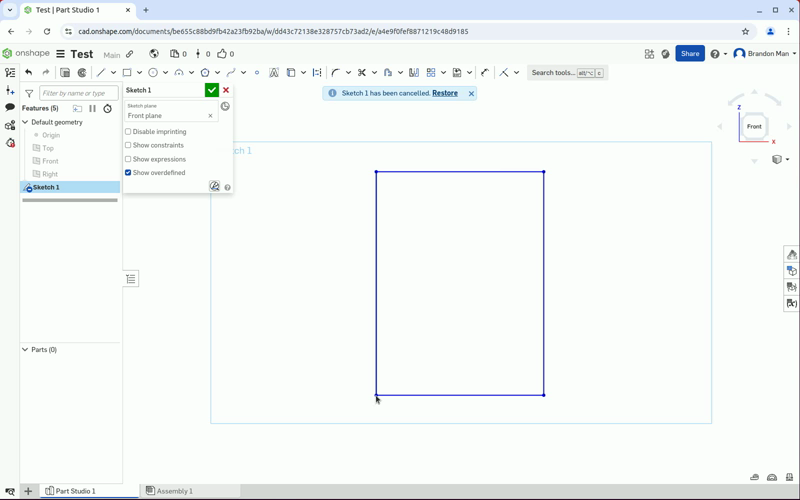
key_down(shift)
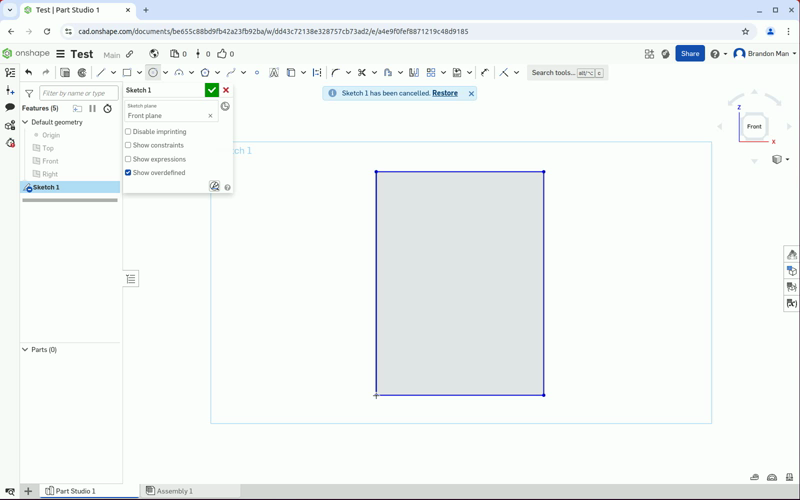
mouse_move(461, 331)
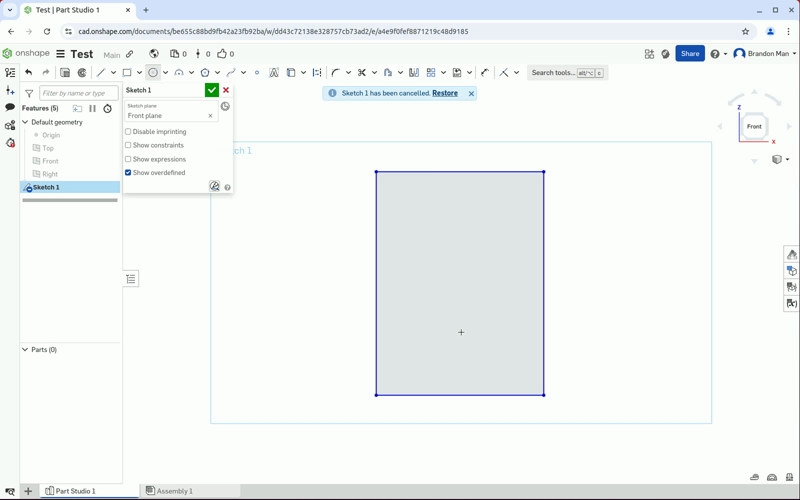
click(461, 331)
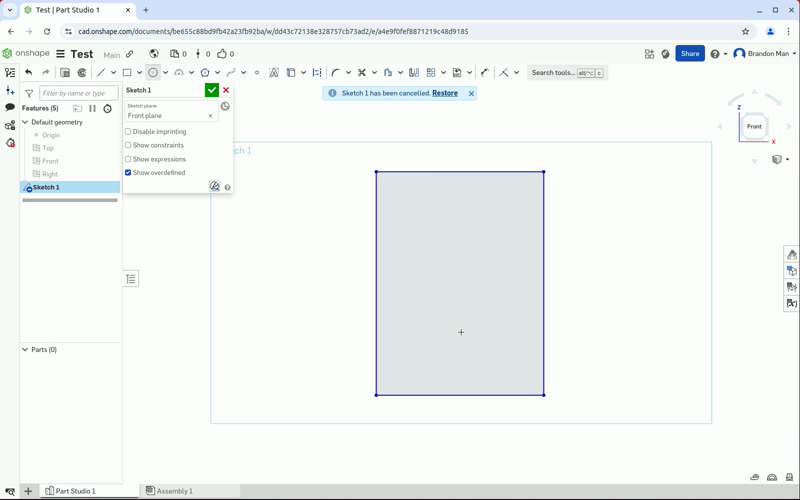
key_up(shift)
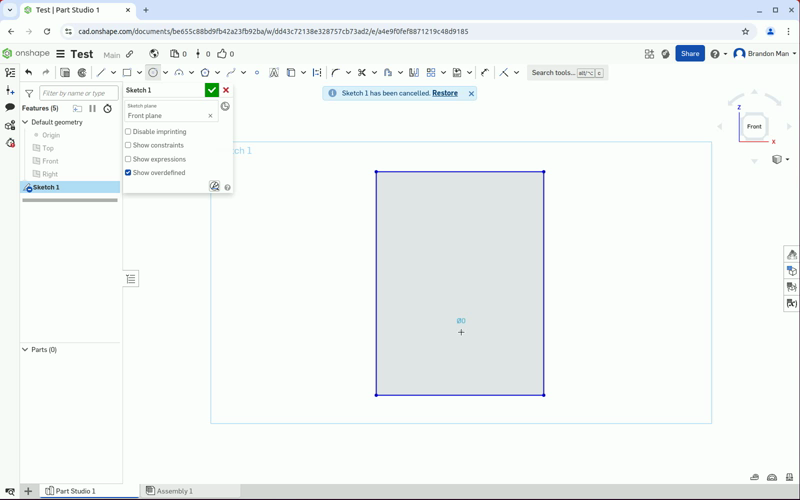
mouse_move(517, 331)
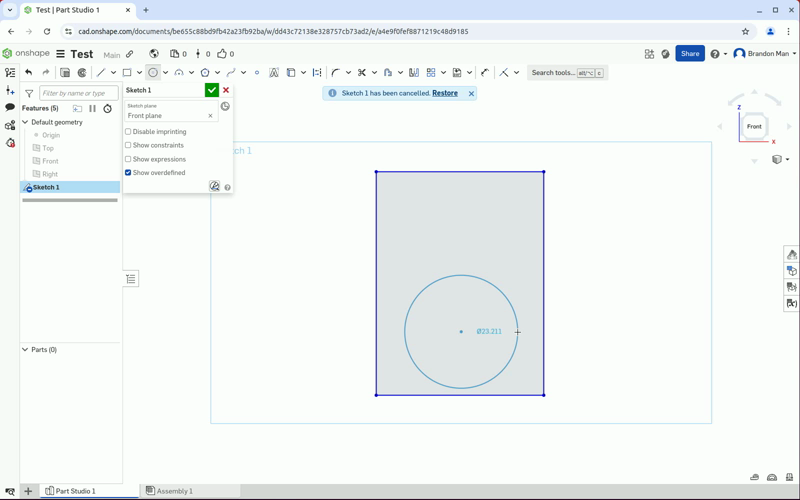
click(517, 331)
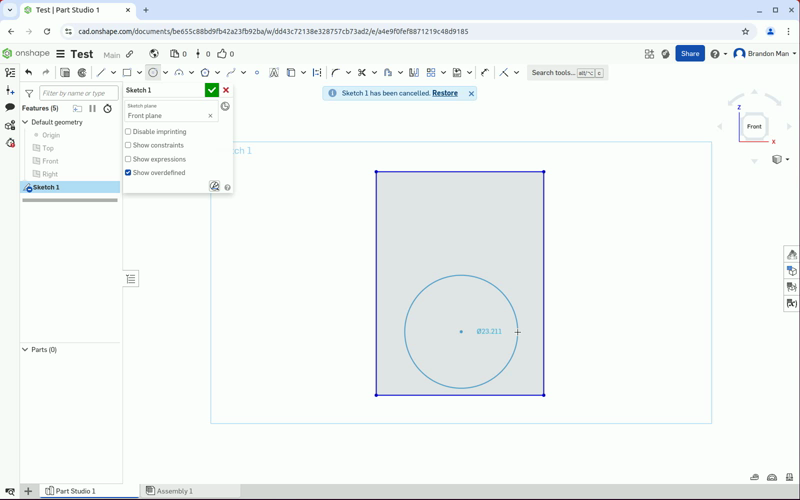
key(esc)
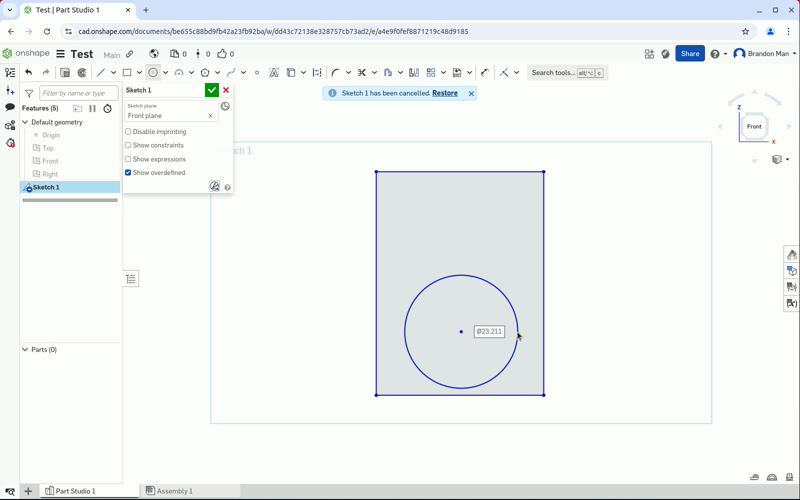
key(c)
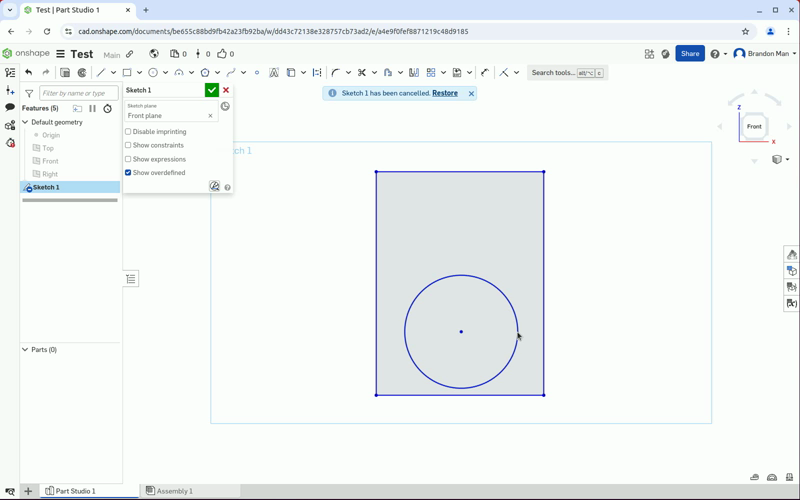
key_down(shift)
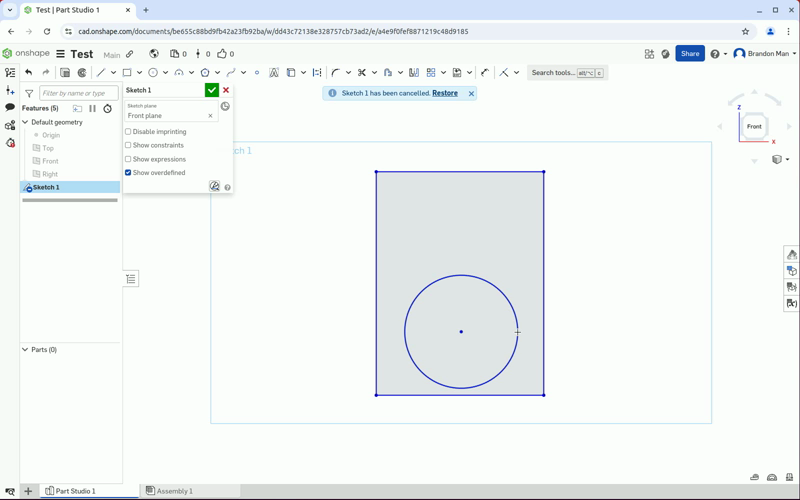
mouse_move(461, 246)
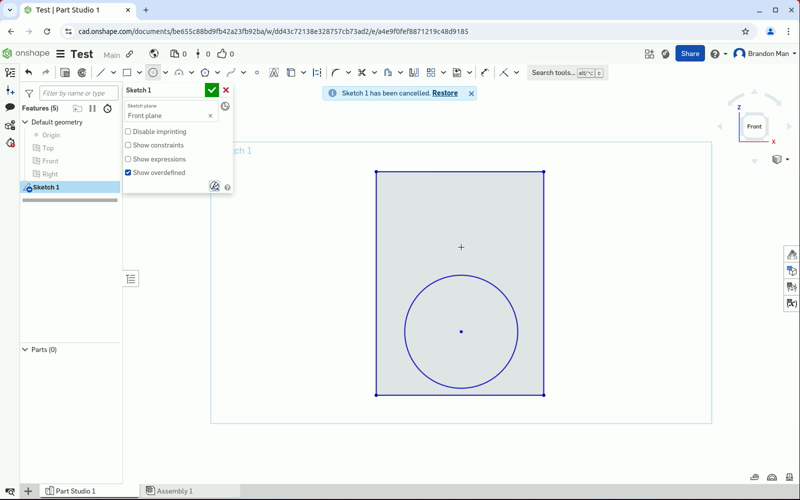
click(461, 246)
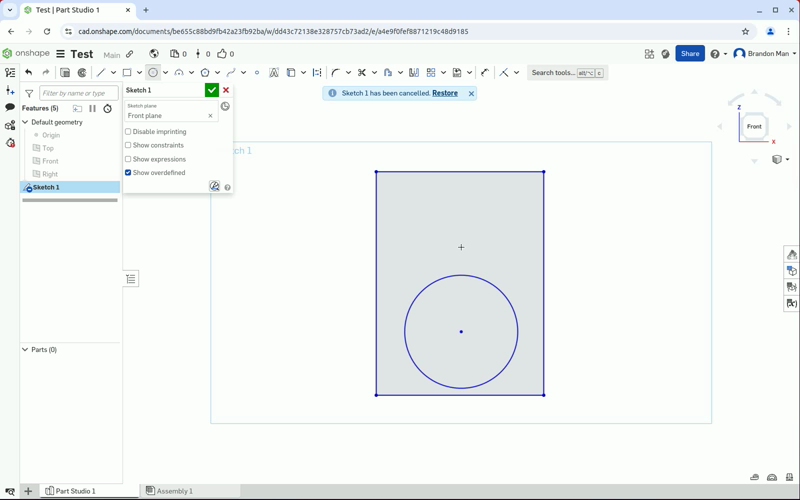
key_up(shift)
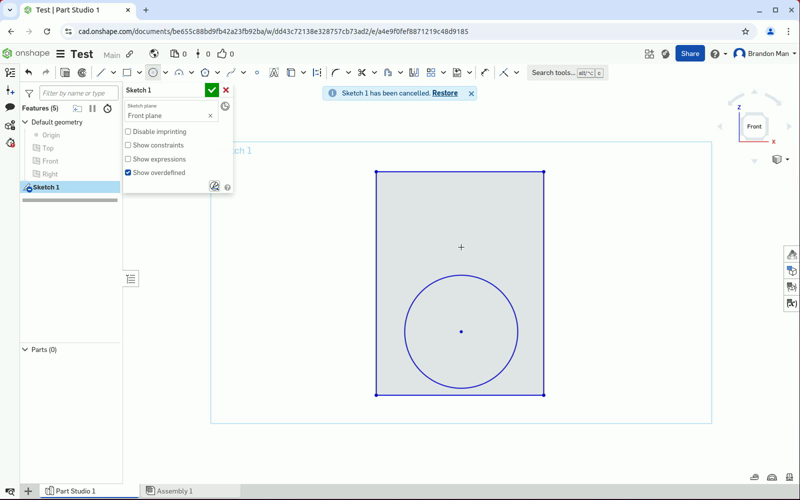
mouse_move(489, 246)
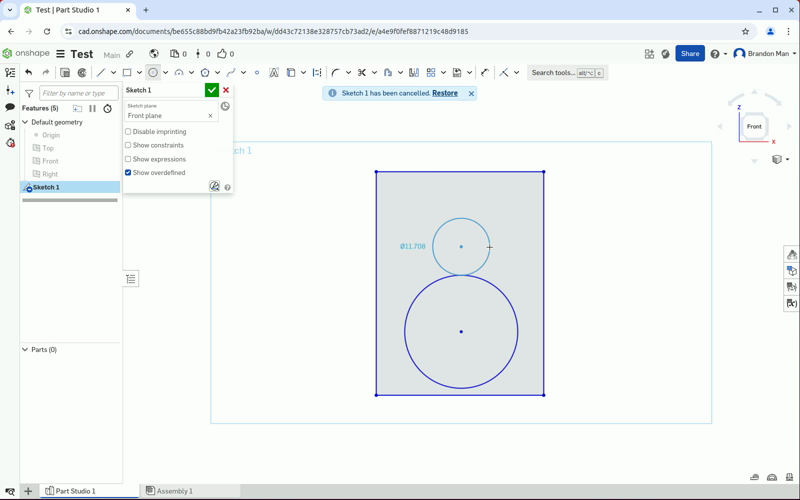
click(489, 246)
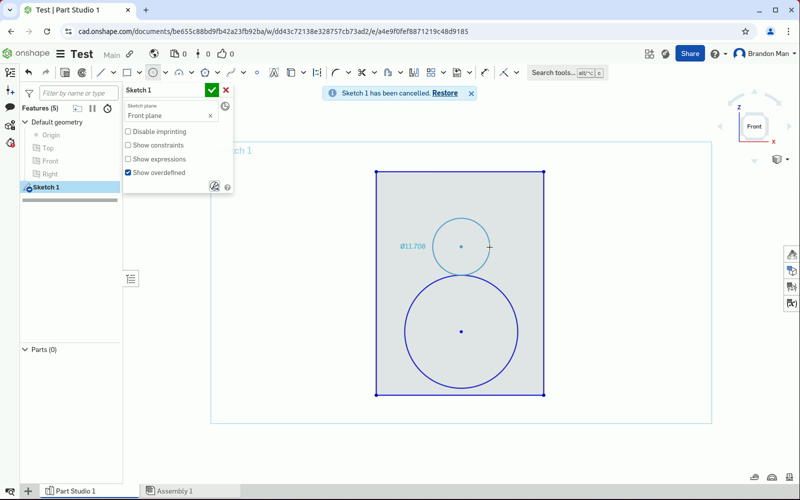
key(esc)
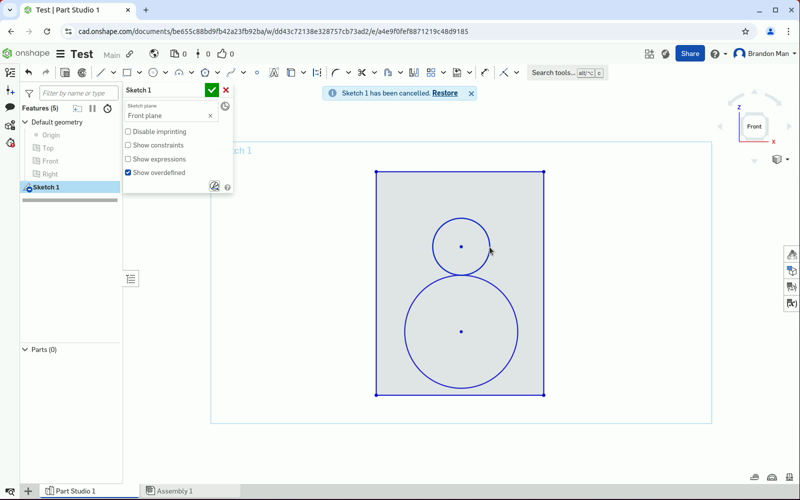
key(c)
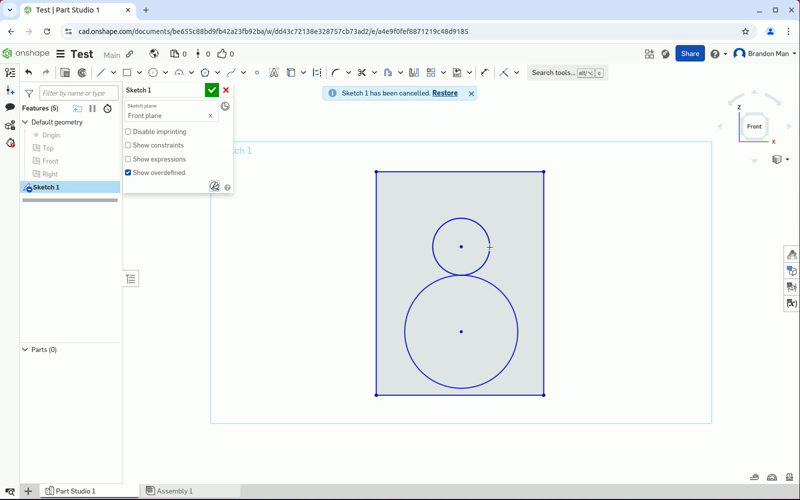
key_down(shift)
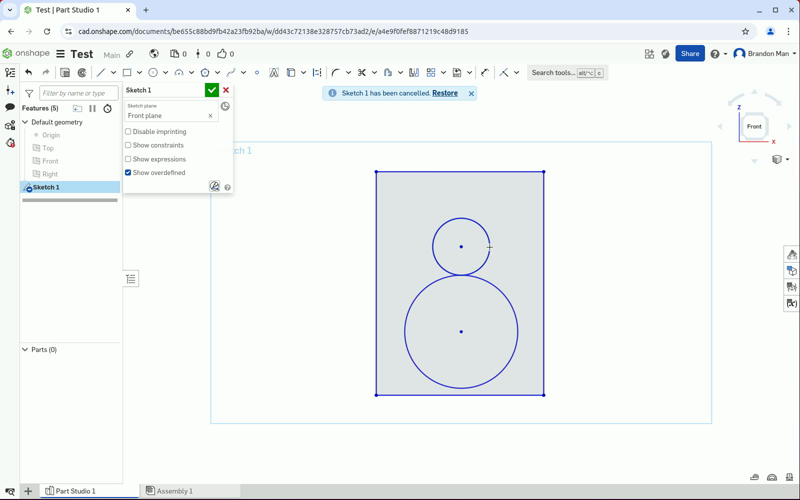
mouse_move(461, 195)
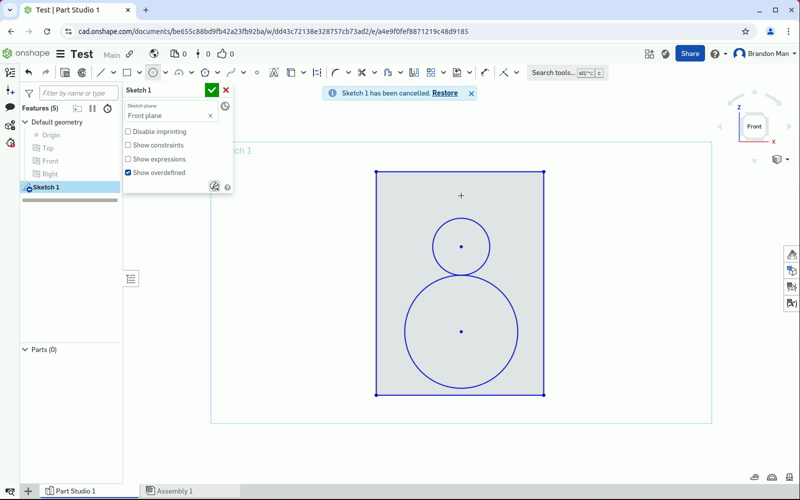
click(461, 195)
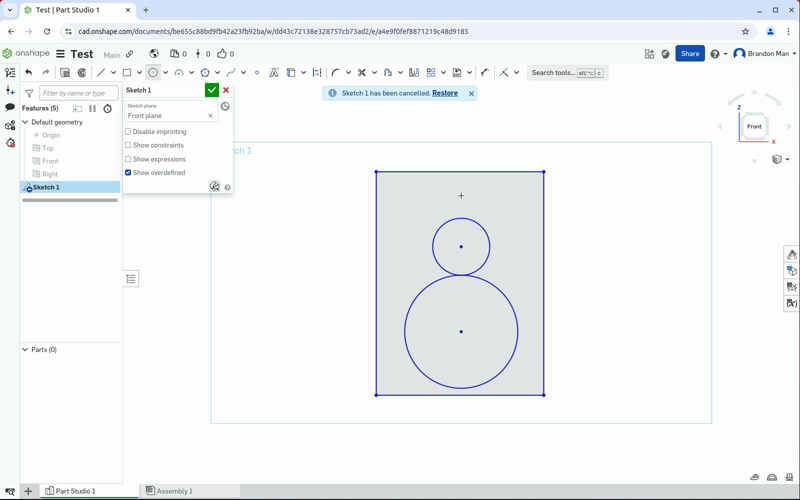
key_up(shift)
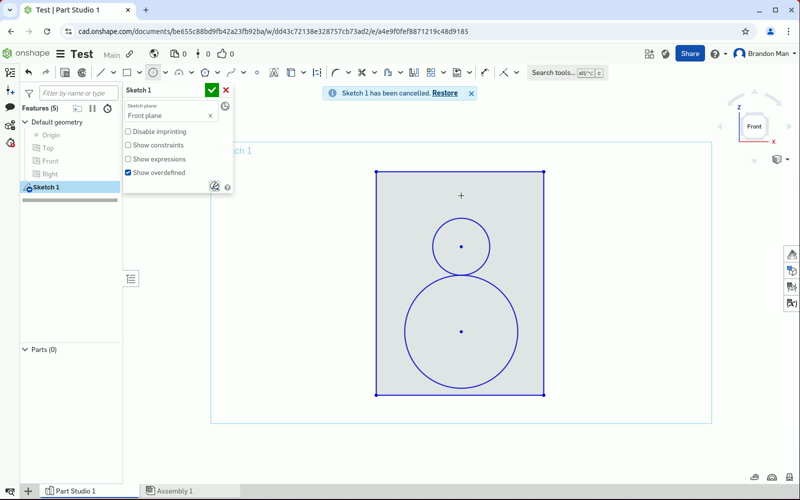
mouse_move(475, 195)
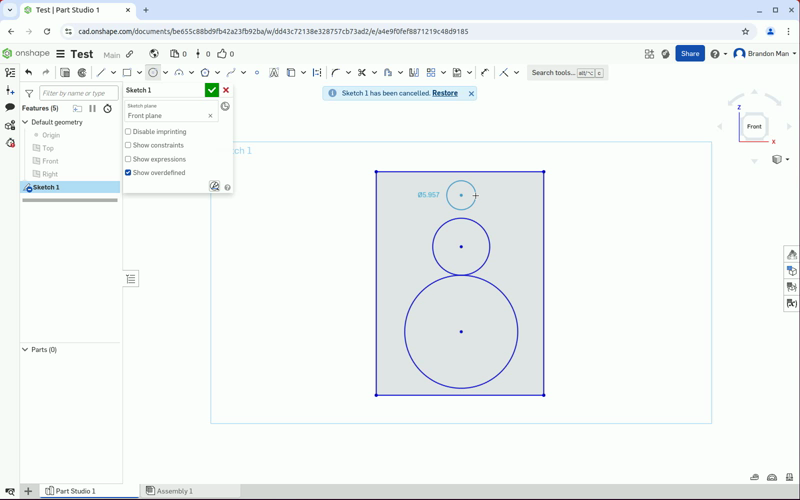
click(475, 195)
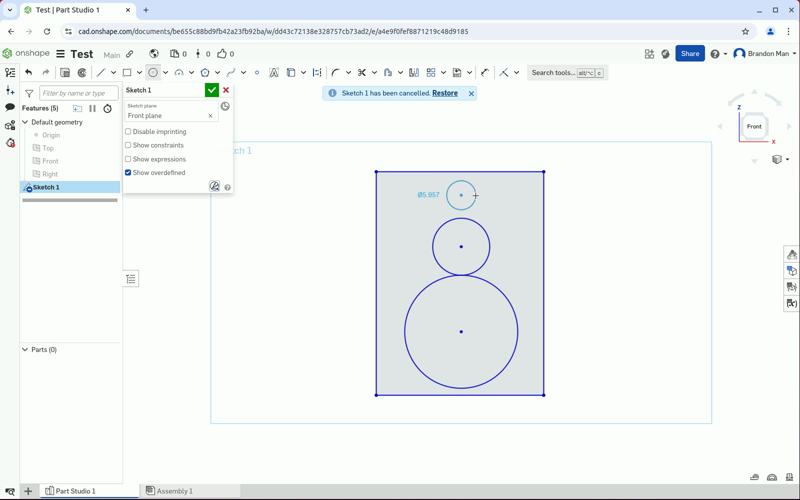
key(esc)
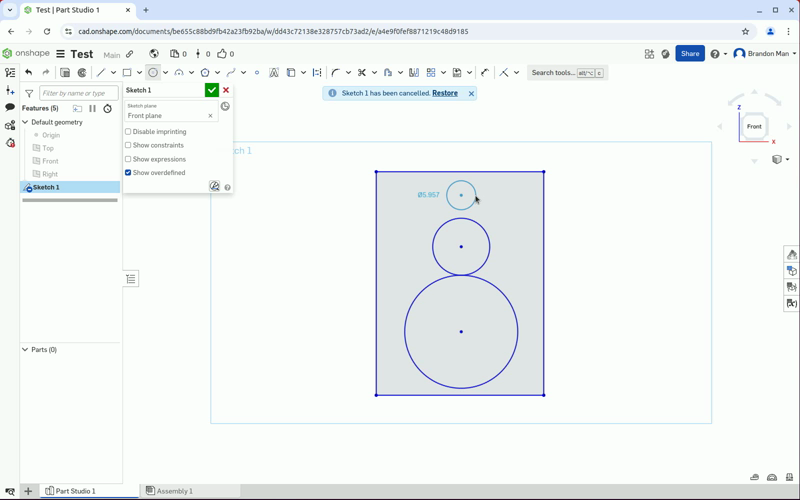
mouse_move(524, 217)
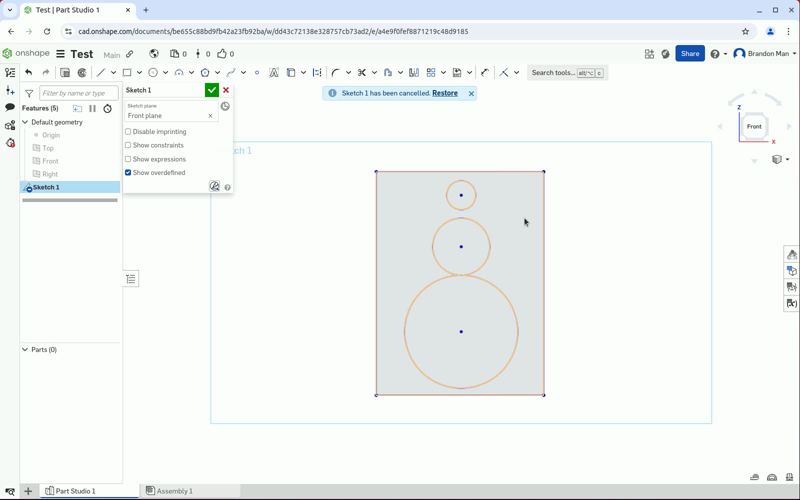
click(524, 217)
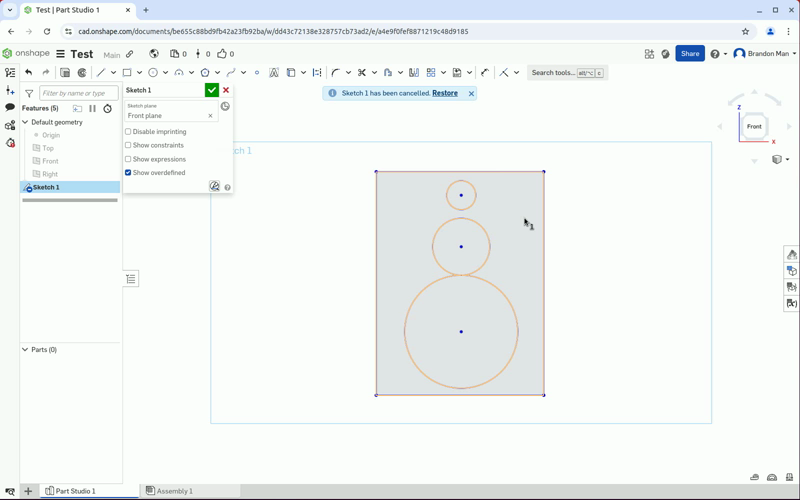
mouse_move(73, 352)
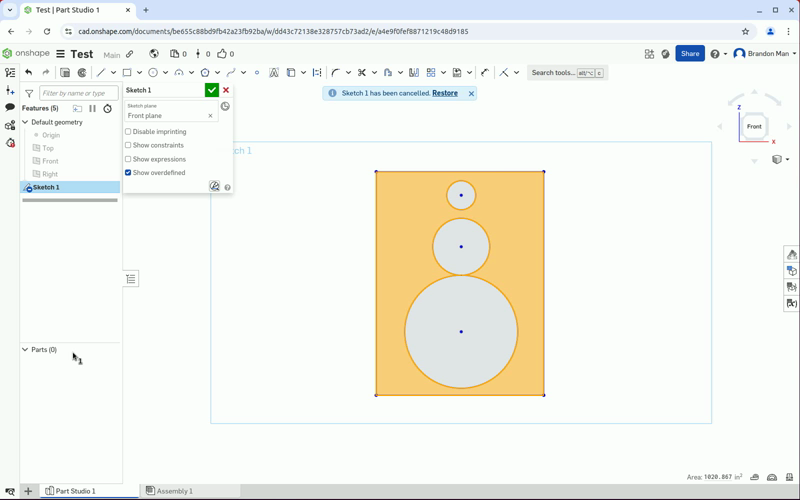
key(shift+y)
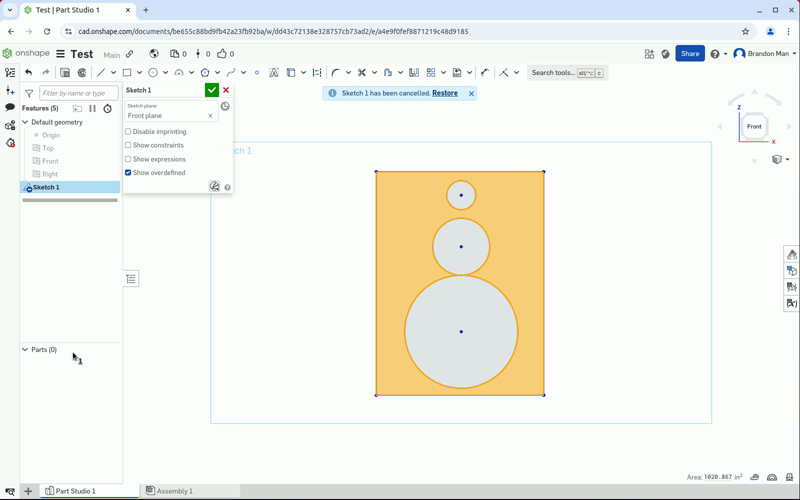
key(shift+e)
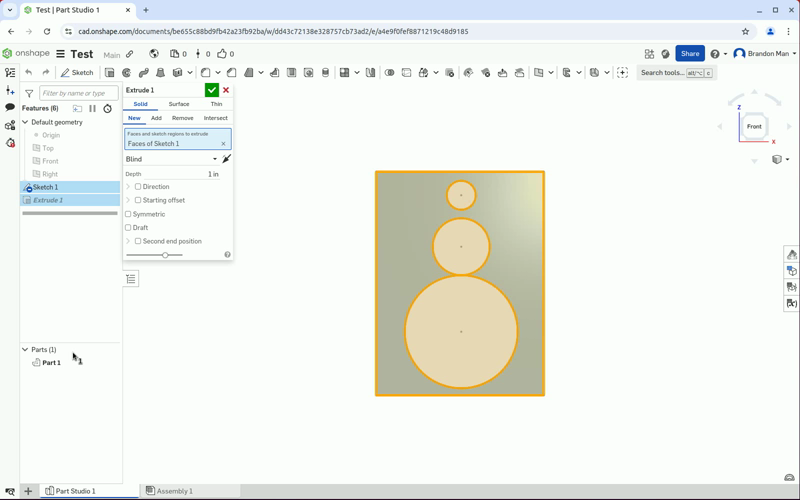
mouse_move(143, 106)
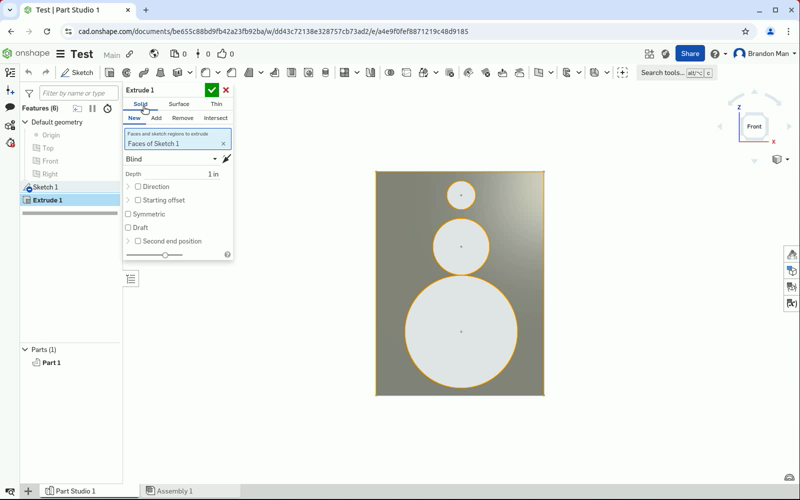
click(143, 106)
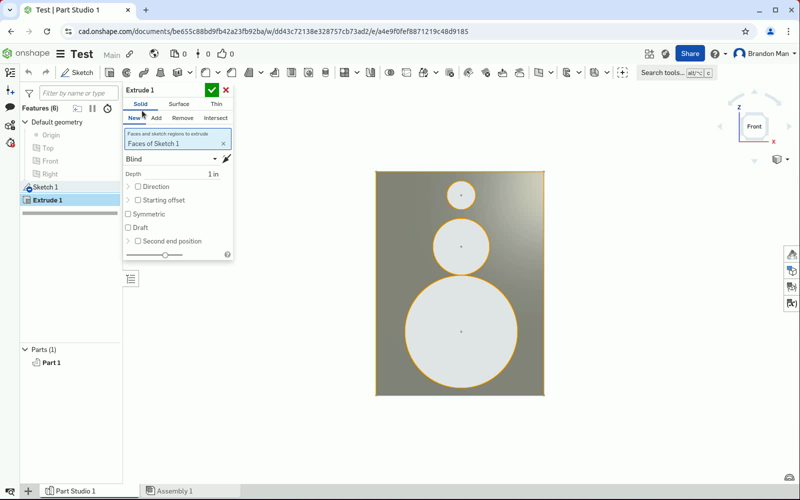
mouse_move(137, 120)
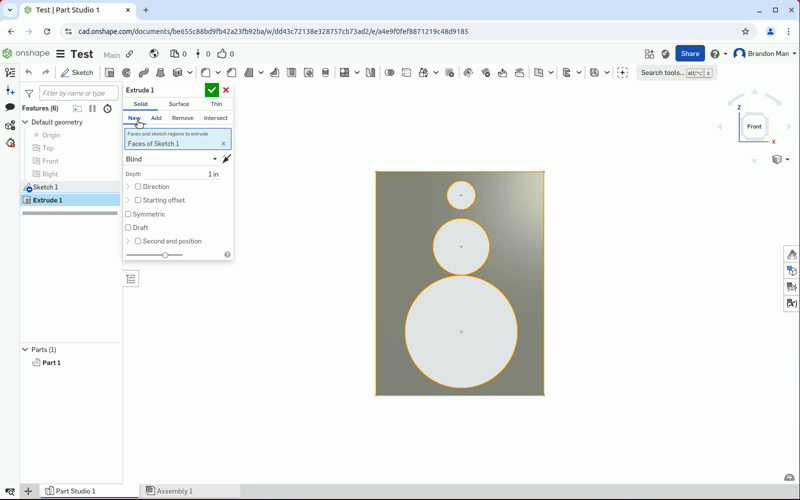
click(137, 120)
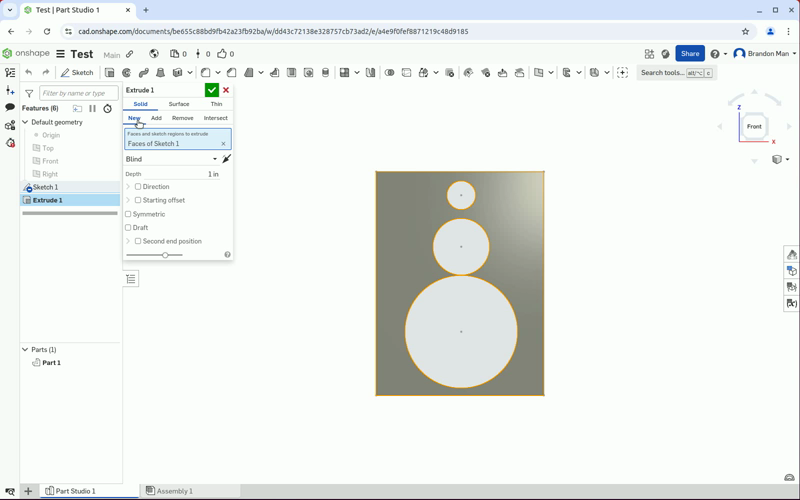
key(tab, 4)
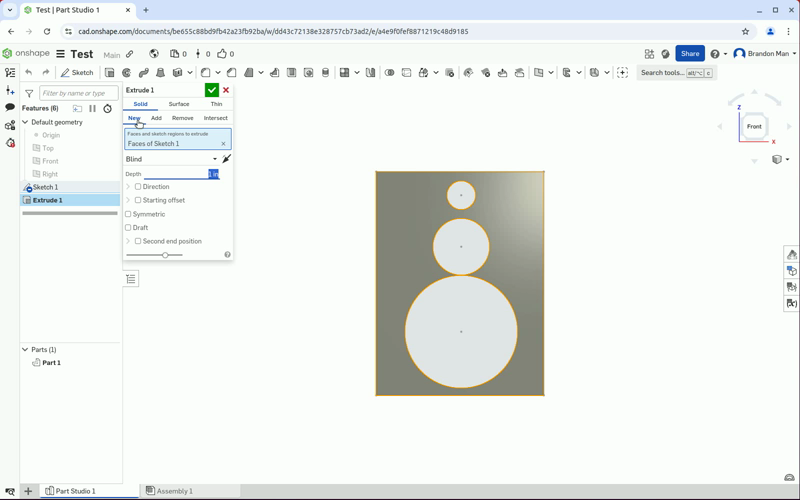
text(3.611)
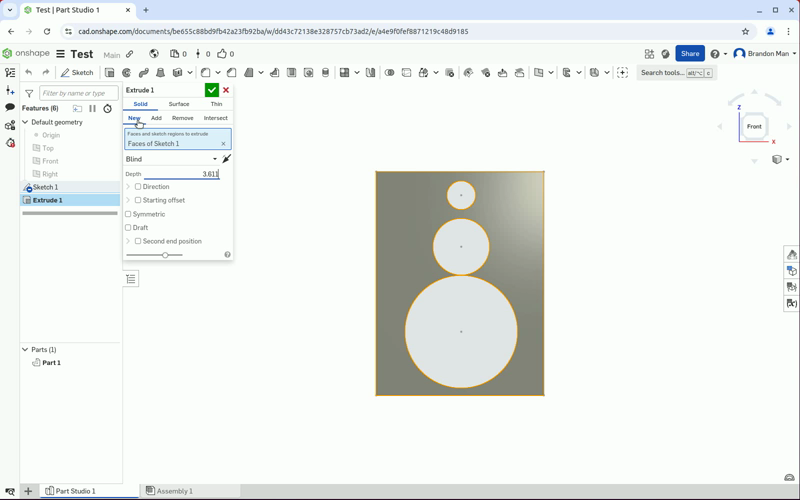
key(enter)
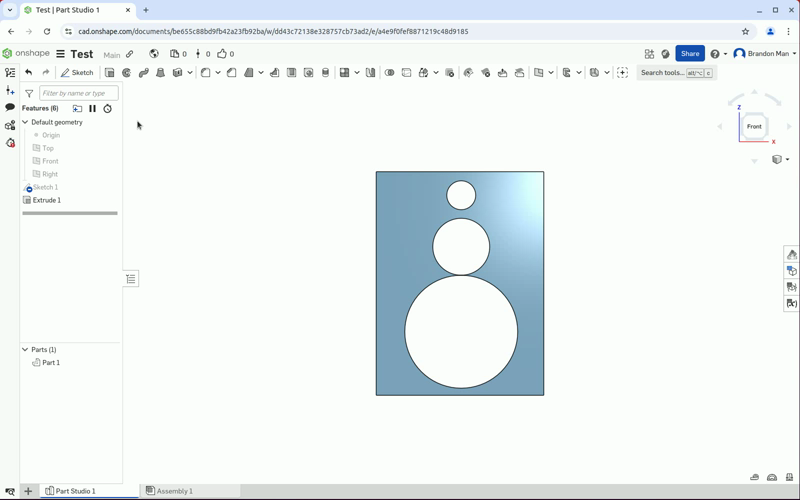
key(shift+h)
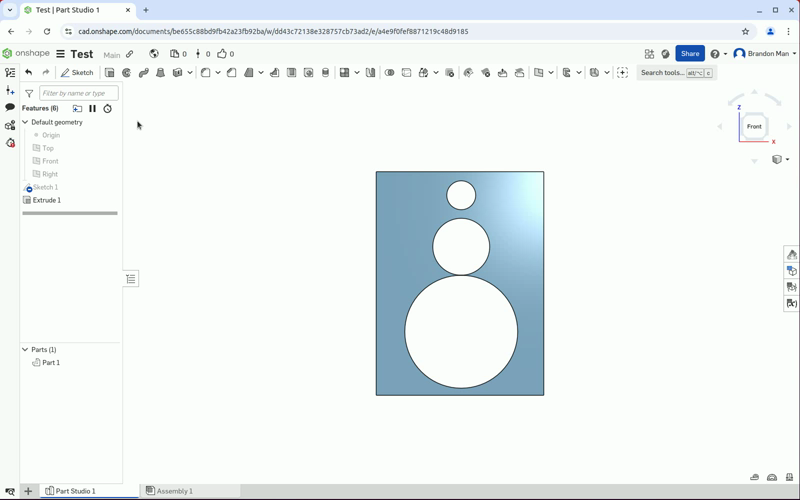
key(shift+h)
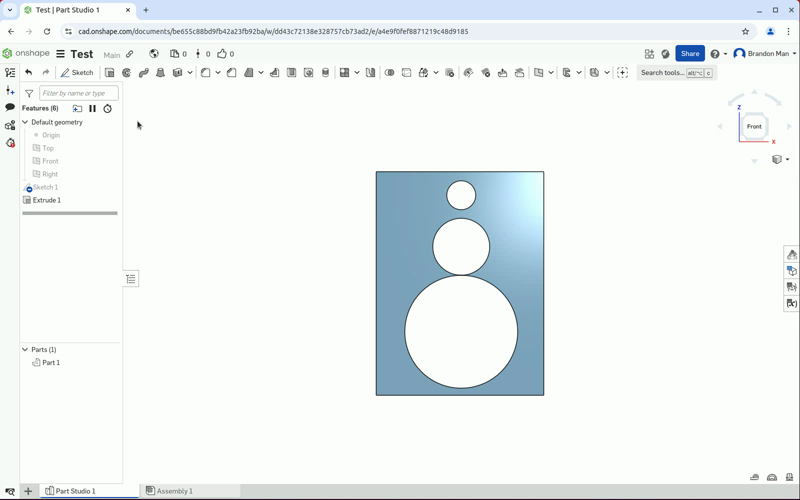
mouse_move(73, 189)
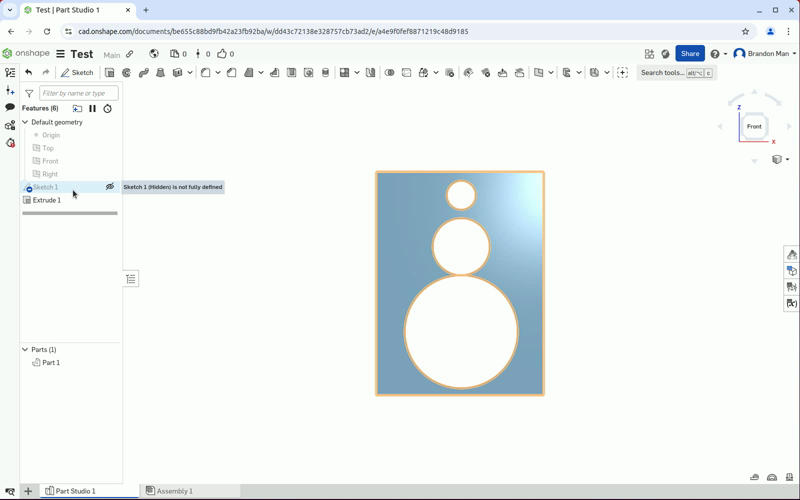
click(73, 189)
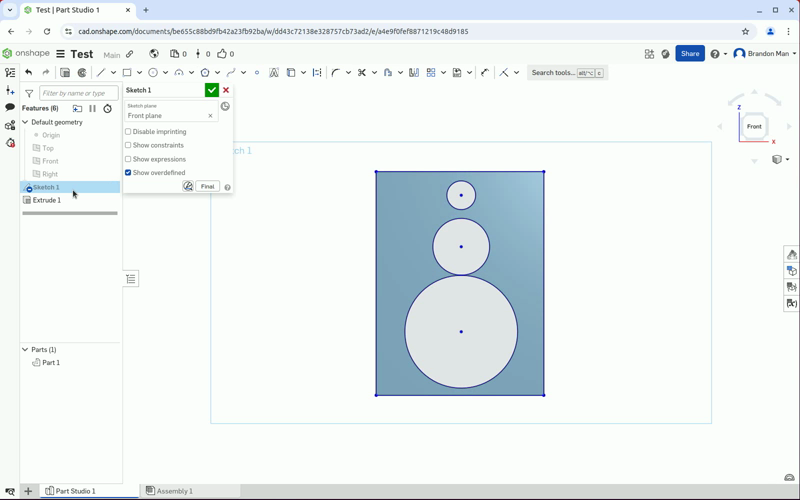
mouse_move(229, 92)
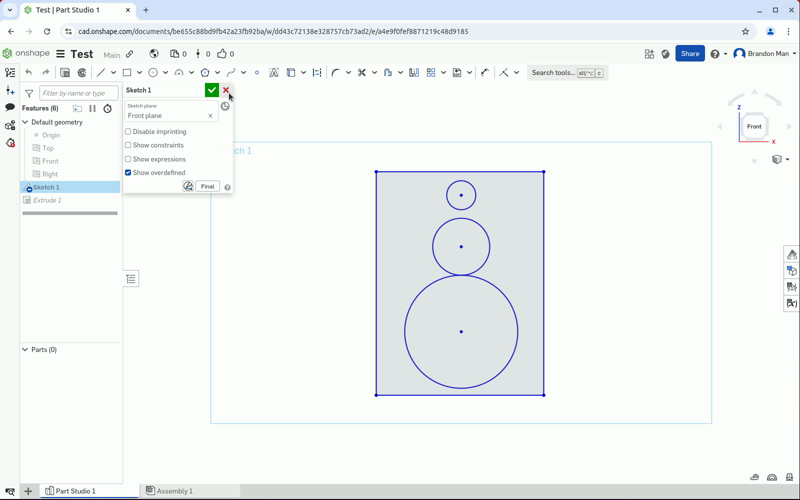
click(229, 92)
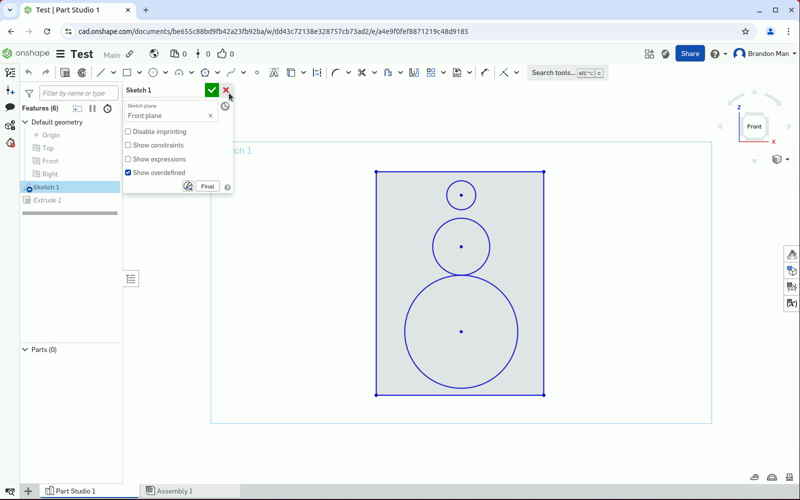
key(shift+s)
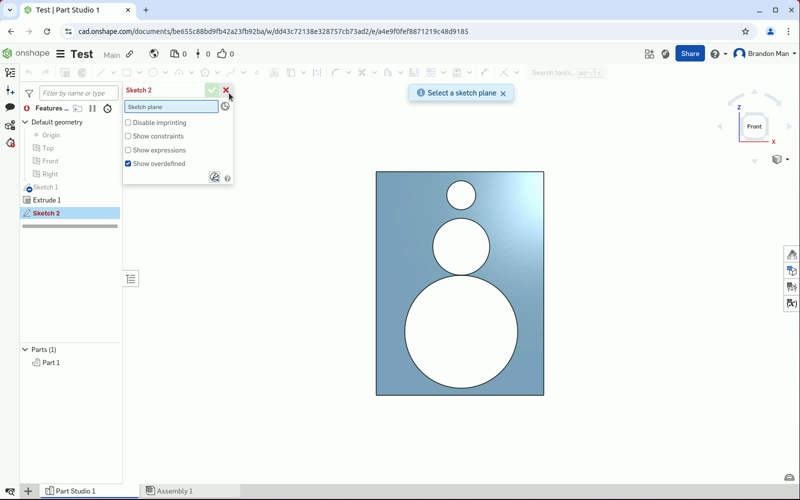
mouse_move(73, 163)
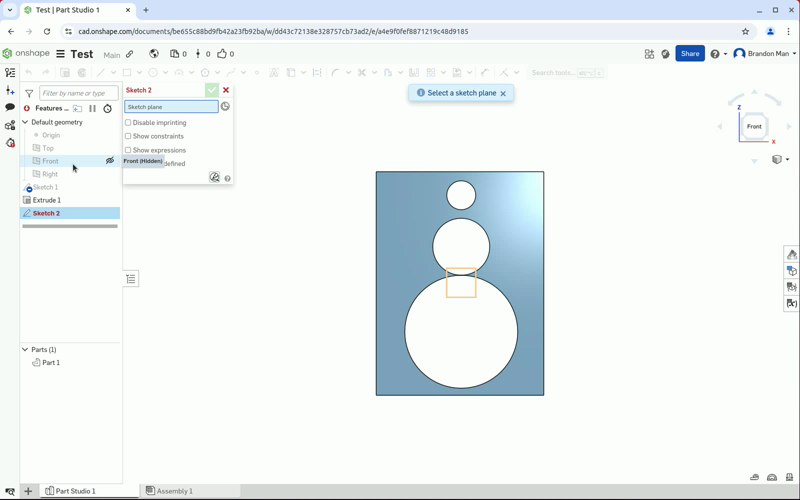
click(73, 163)
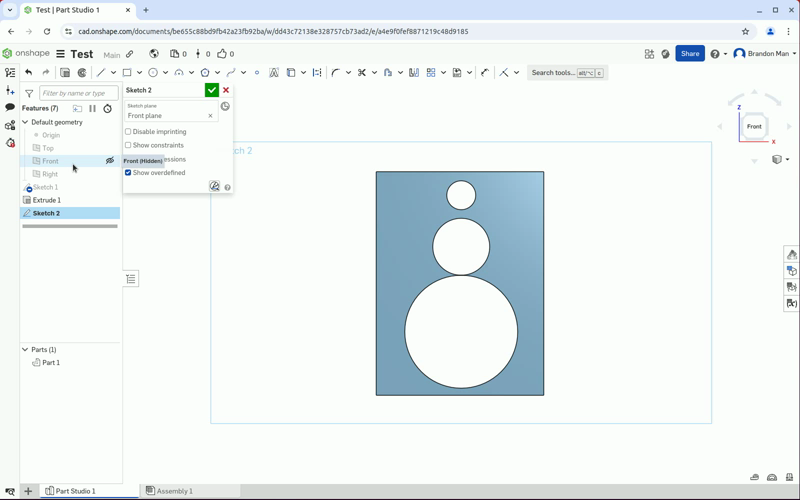
mouse_move(73, 352)
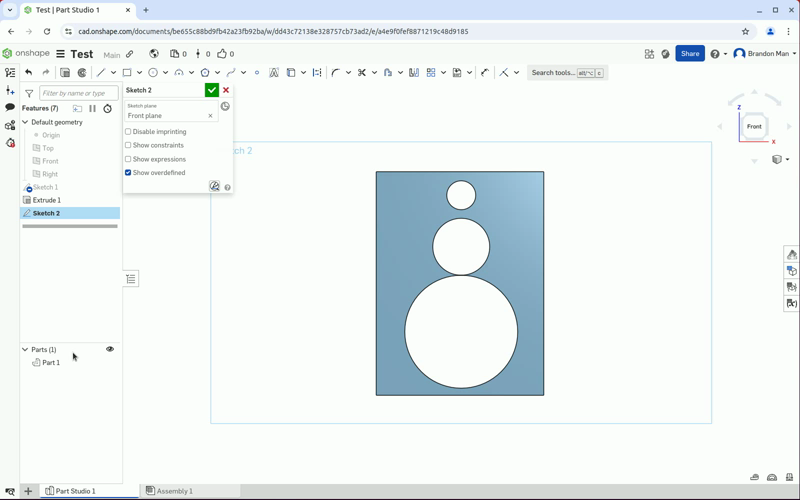
key(y)
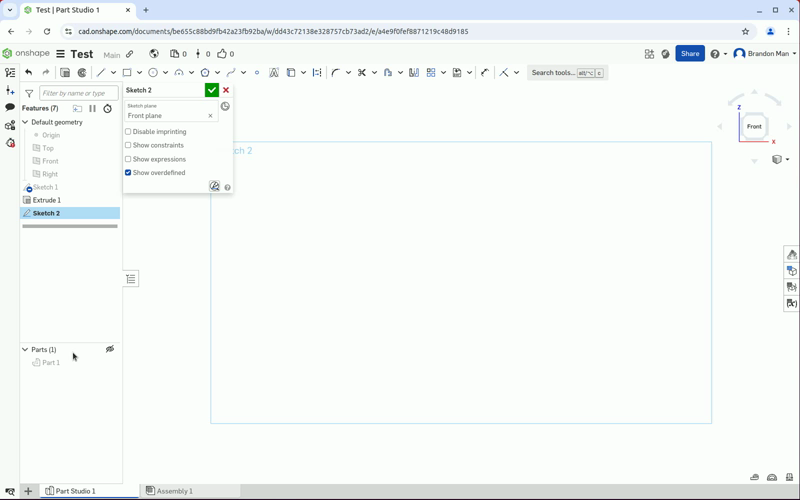
key(c)
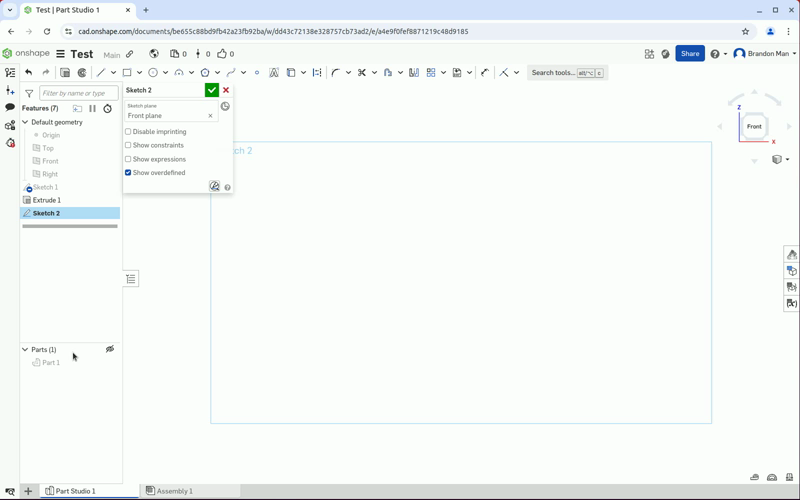
key_down(shift)
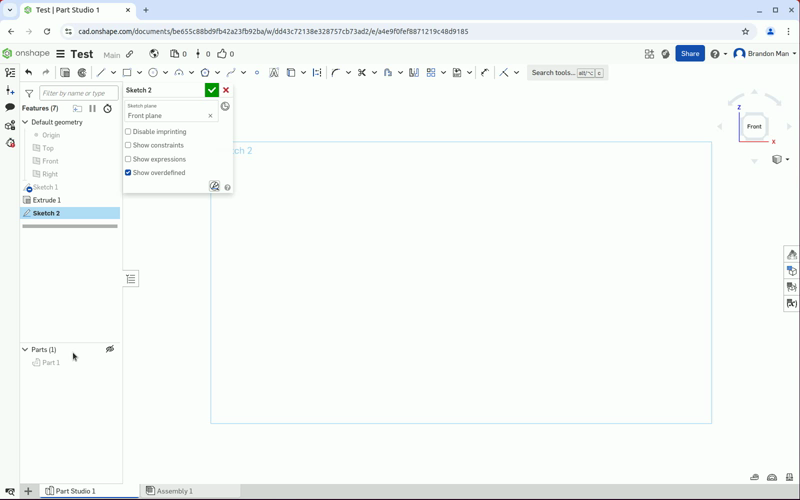
mouse_move(461, 329)
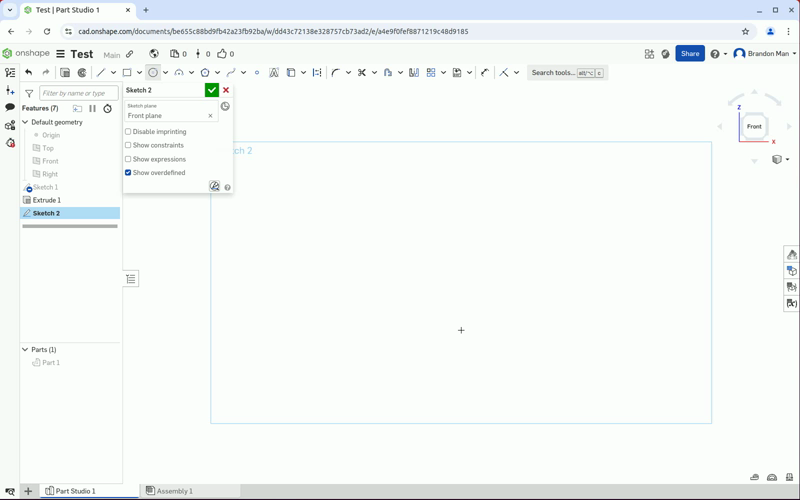
click(461, 329)
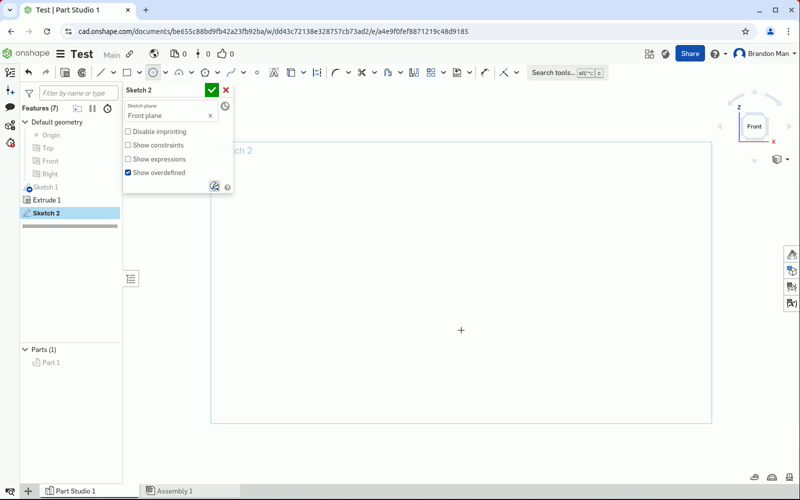
key_up(shift)
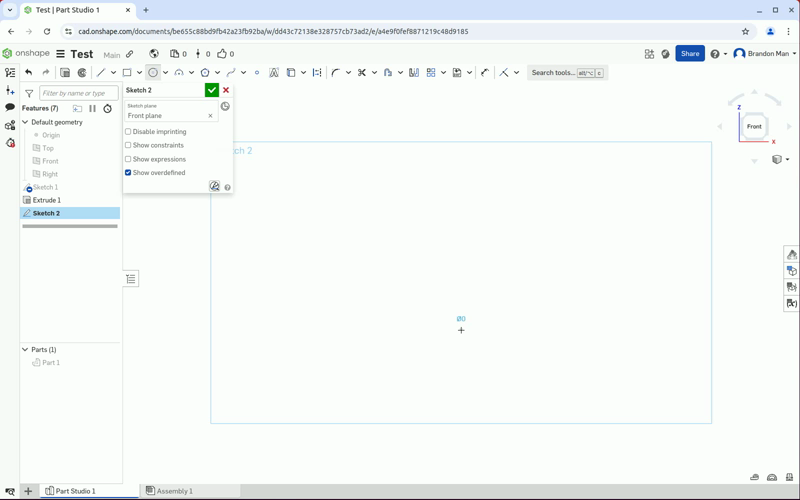
mouse_move(518, 329)
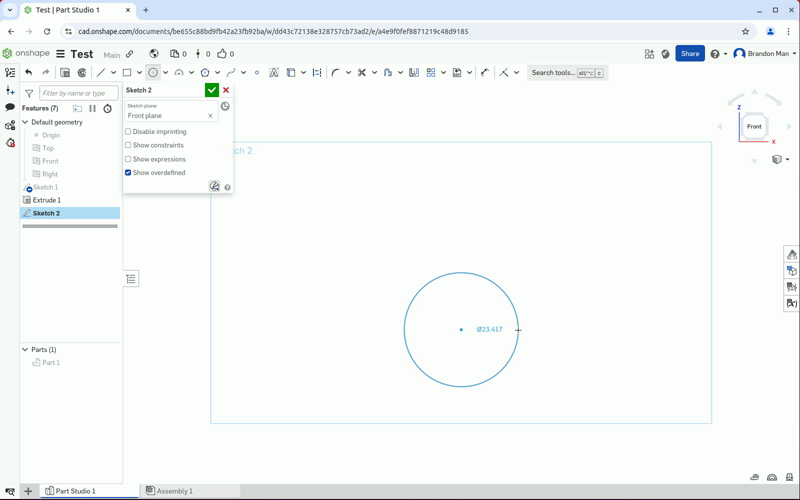
click(518, 329)
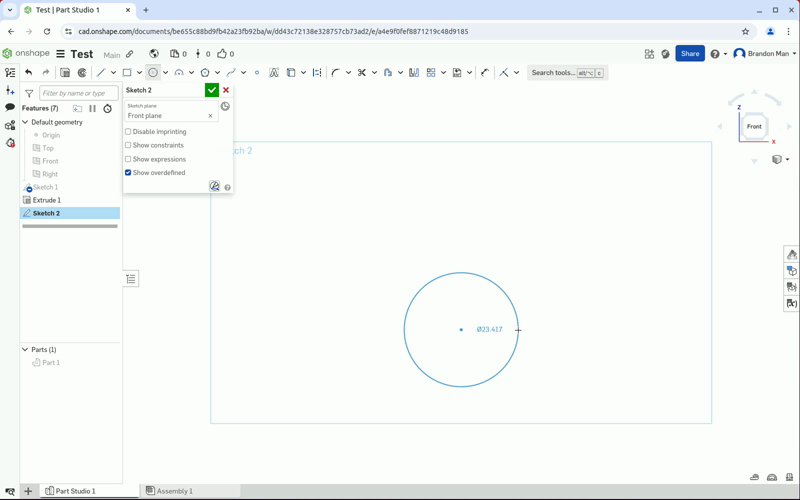
key(esc)
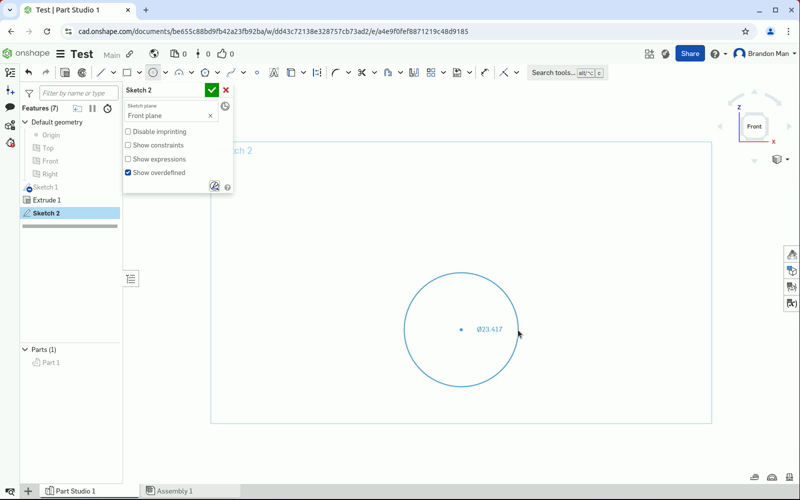
mouse_move(496, 332)
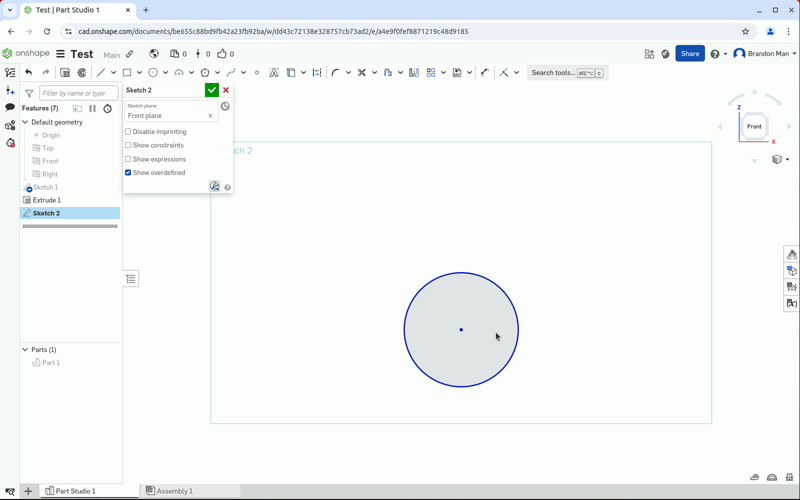
click(496, 332)
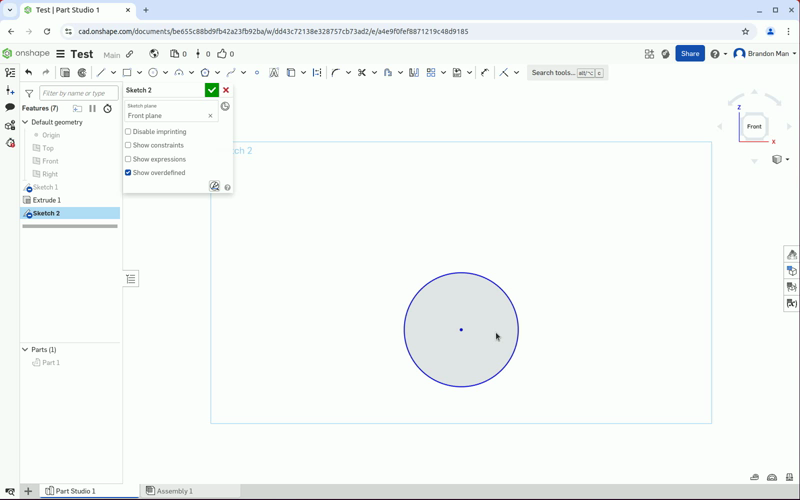
mouse_move(73, 352)
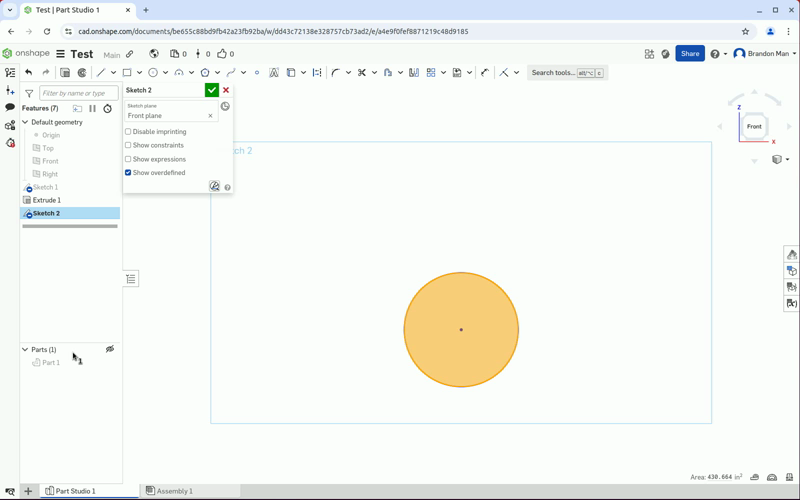
key(shift+y)
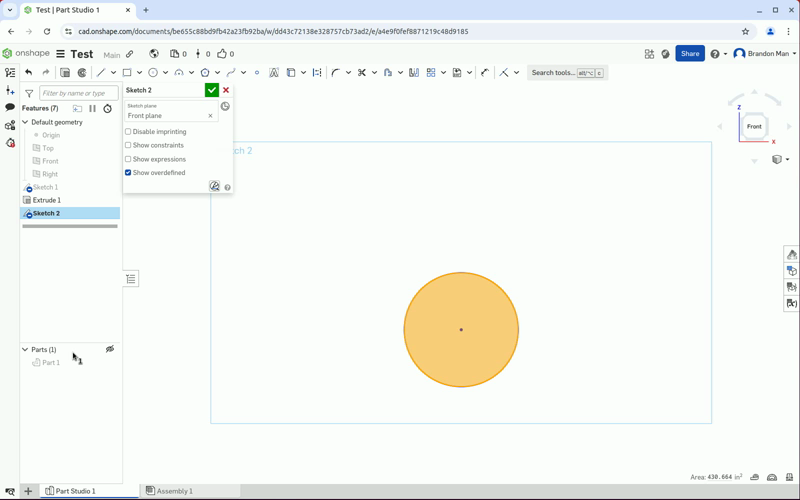
key(shift+e)
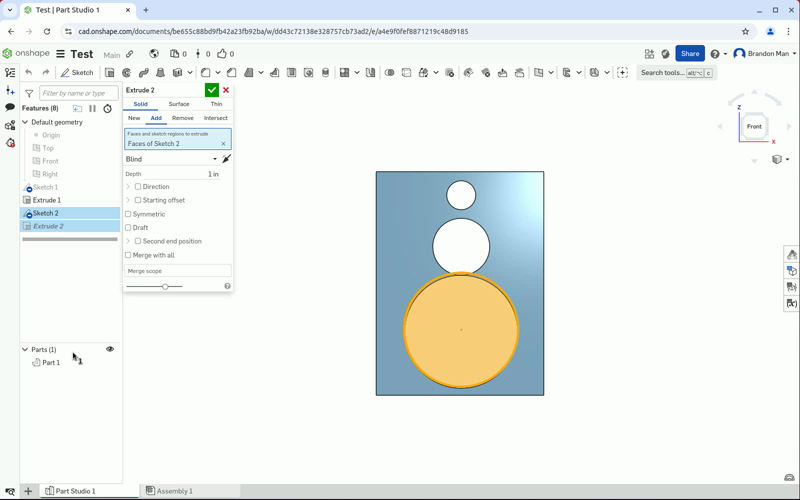
mouse_move(143, 106)
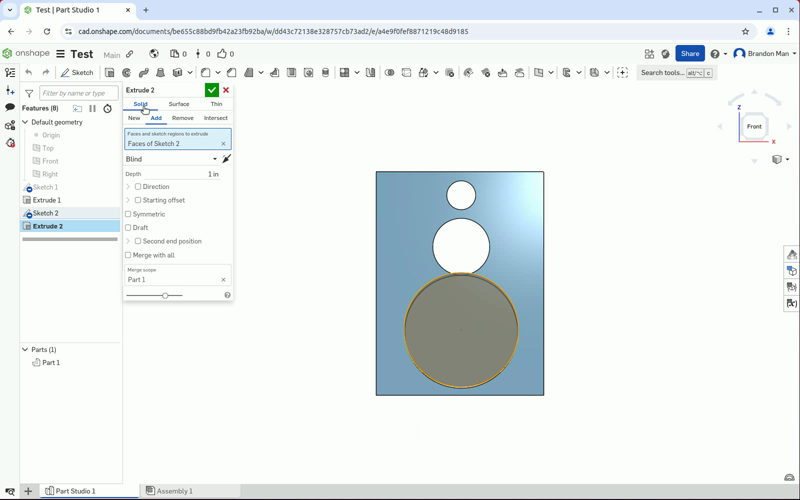
click(143, 106)
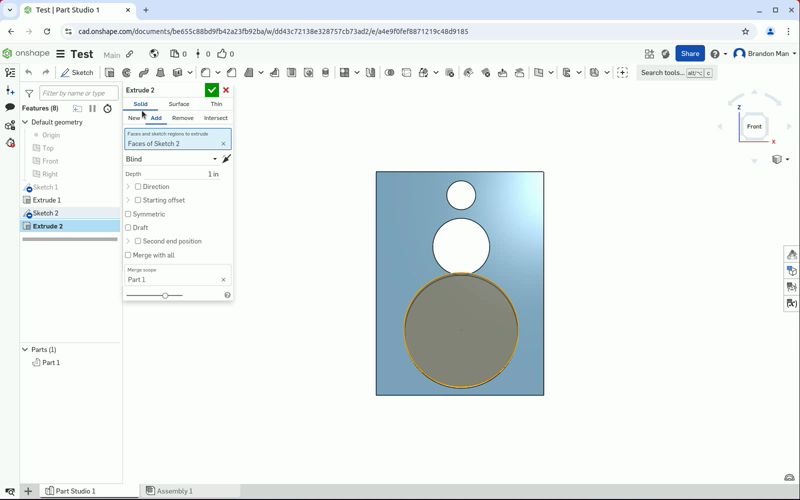
mouse_move(137, 120)
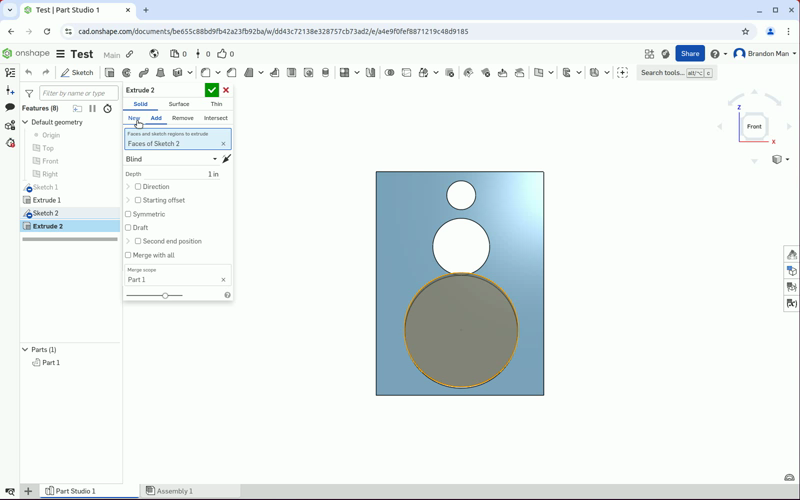
click(137, 120)
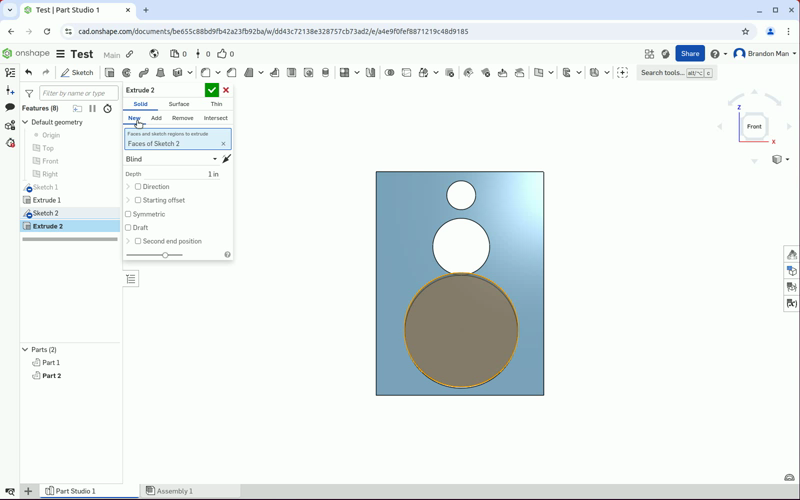
key(tab, 4)
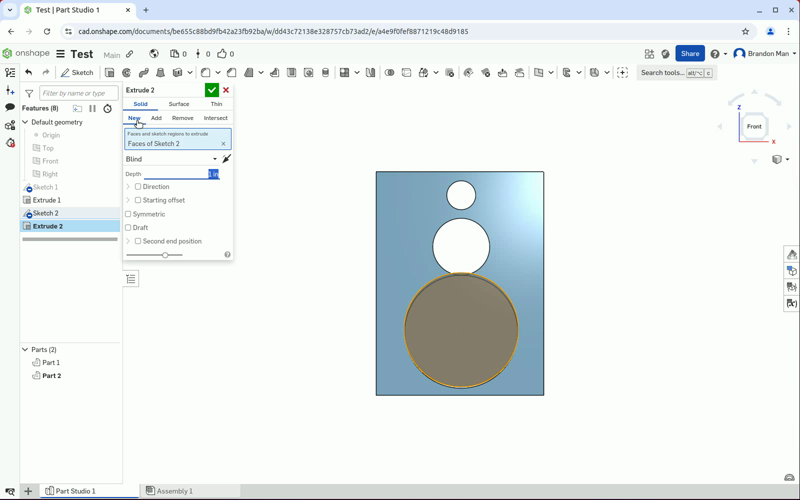
text(7.221)
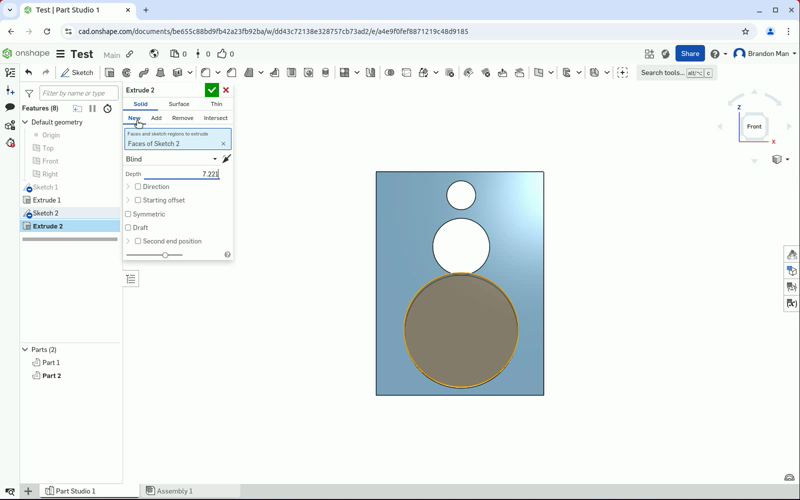
key(enter)
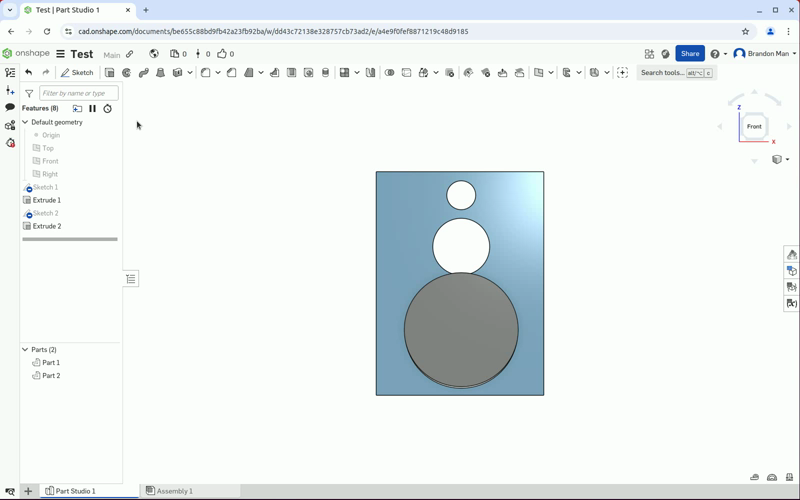
key(shift+h)
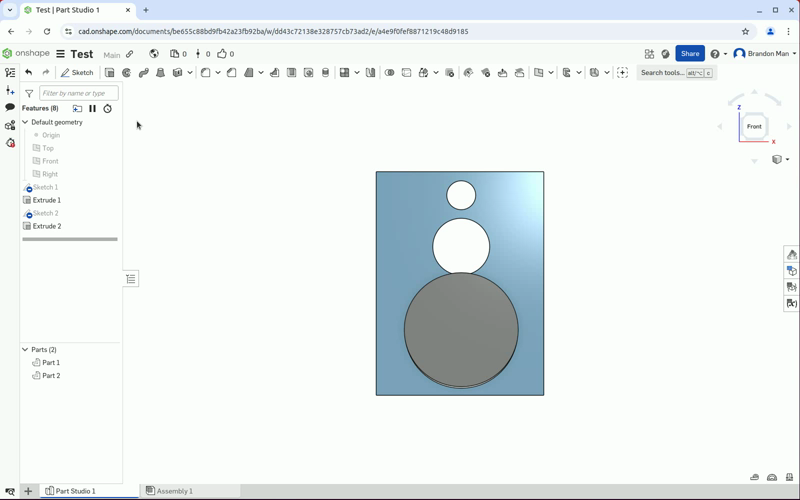
key(shift+h)
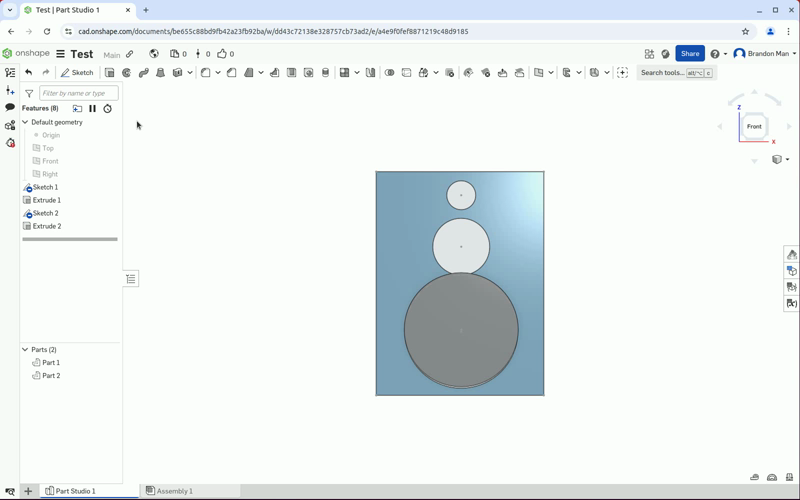
key(shift+7)
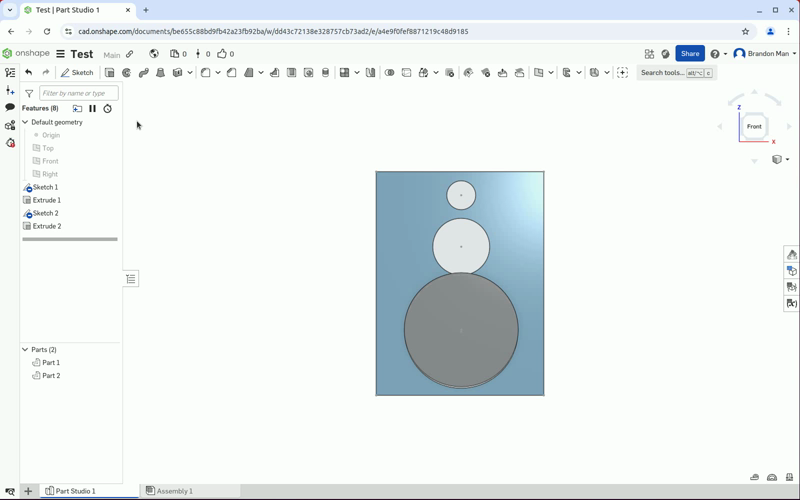
key(left, 2)
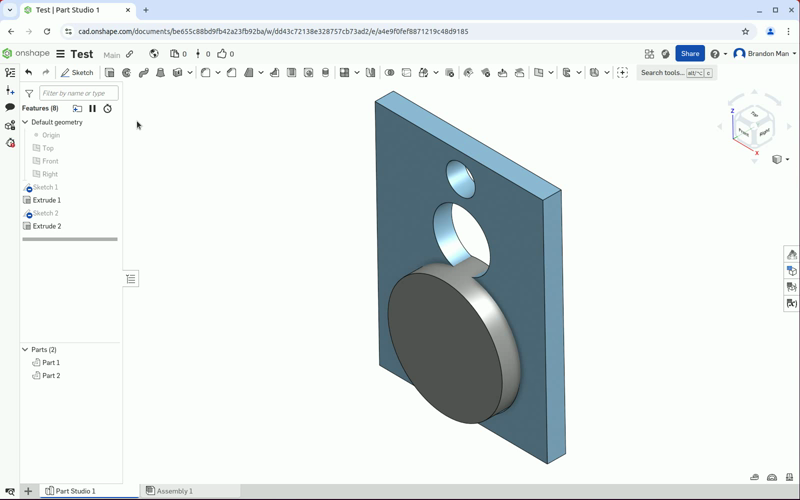
key(down, 2)
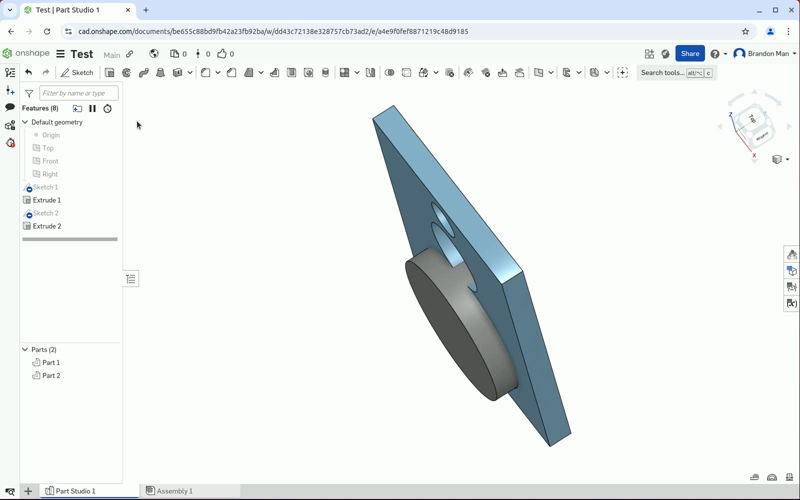
key(up, 2)
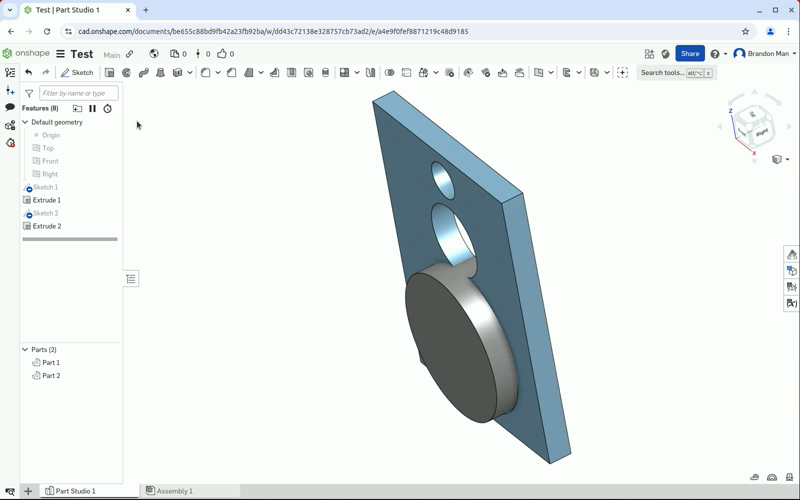
key(right, 2)
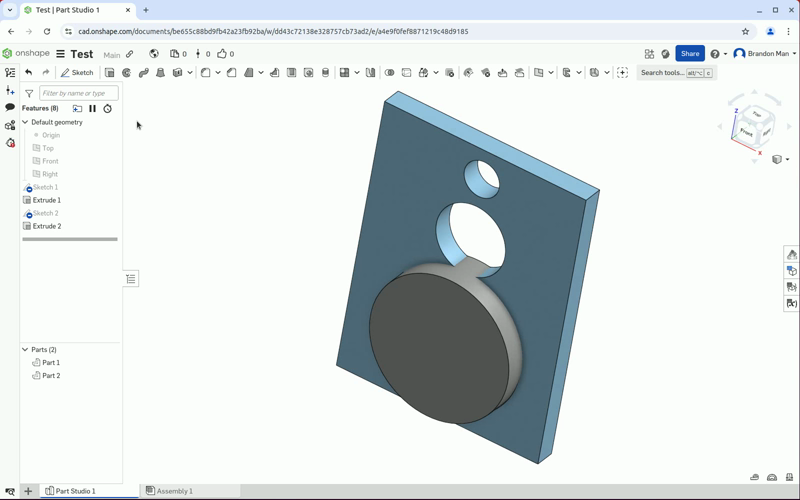
mouse_move(73, 189)
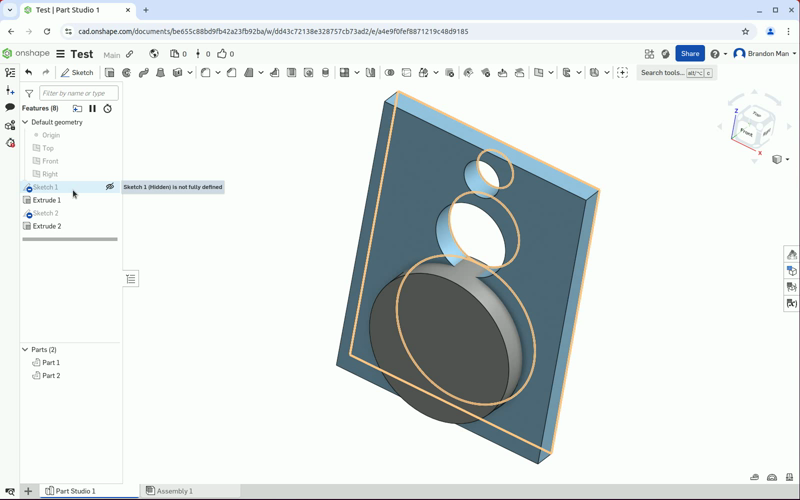
click(73, 189)